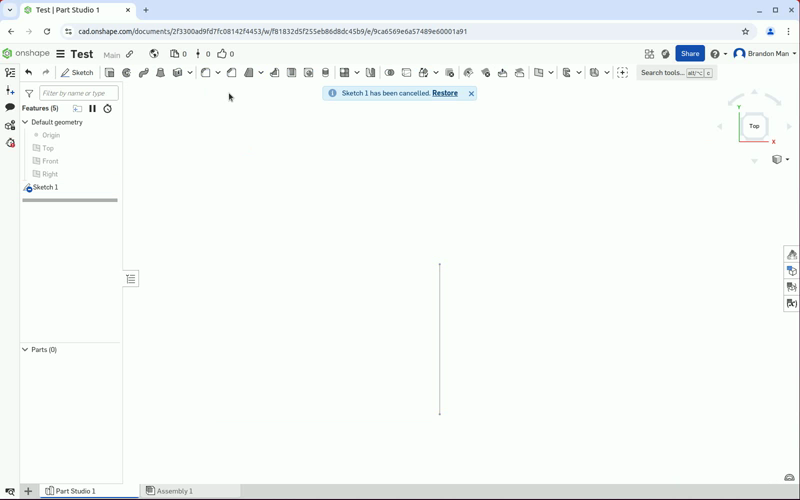
key(shift+h)
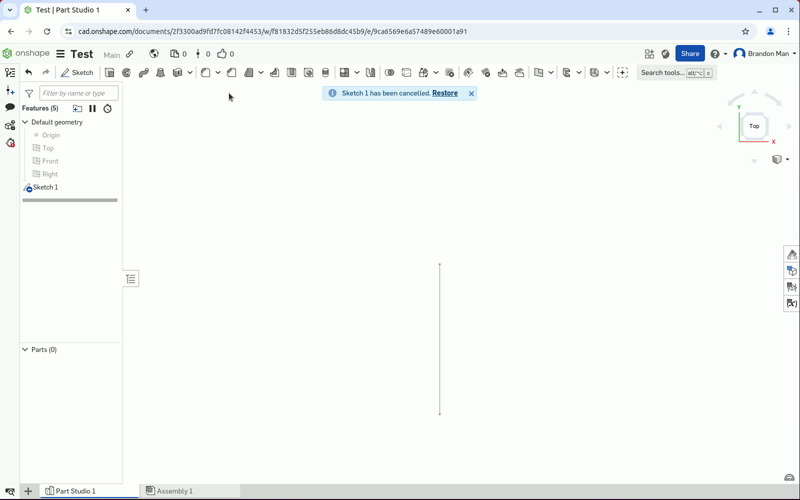
key(shift+s)
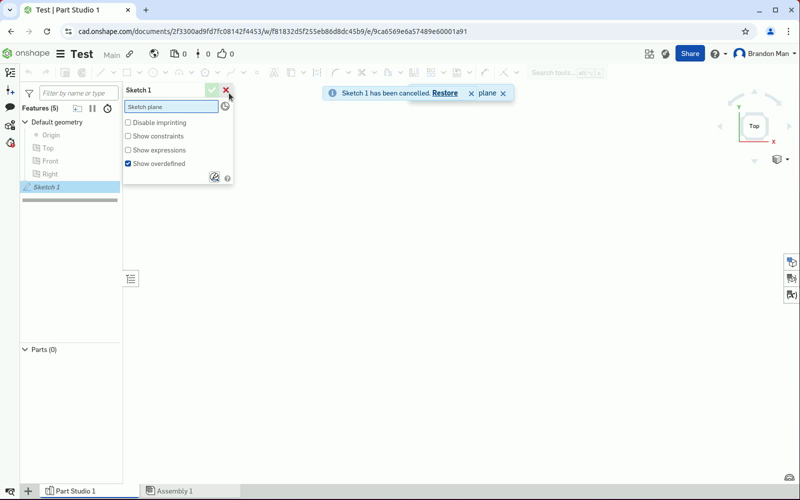
mouse_move(73, 150)
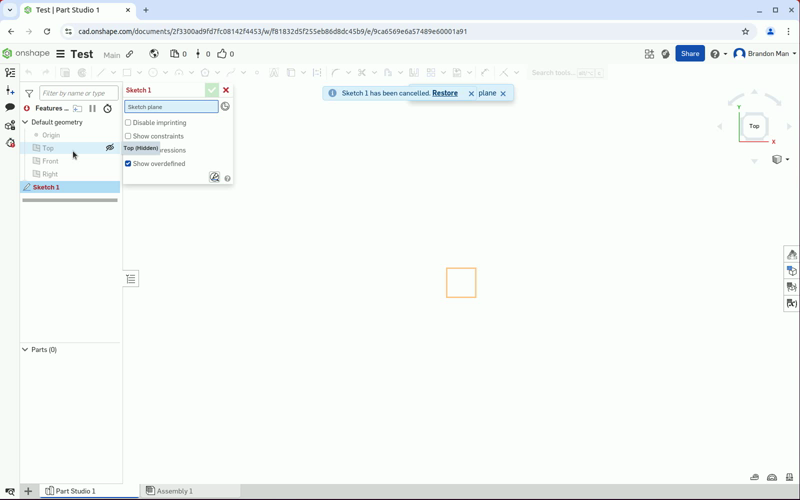
click(73, 150)
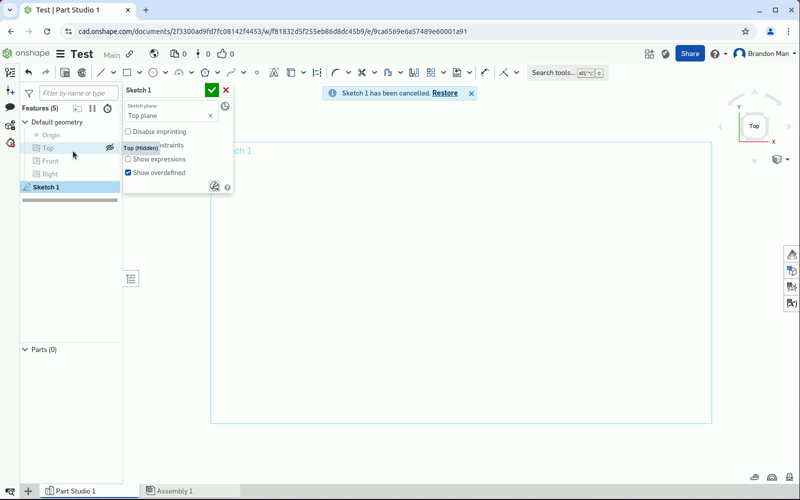
mouse_move(73, 352)
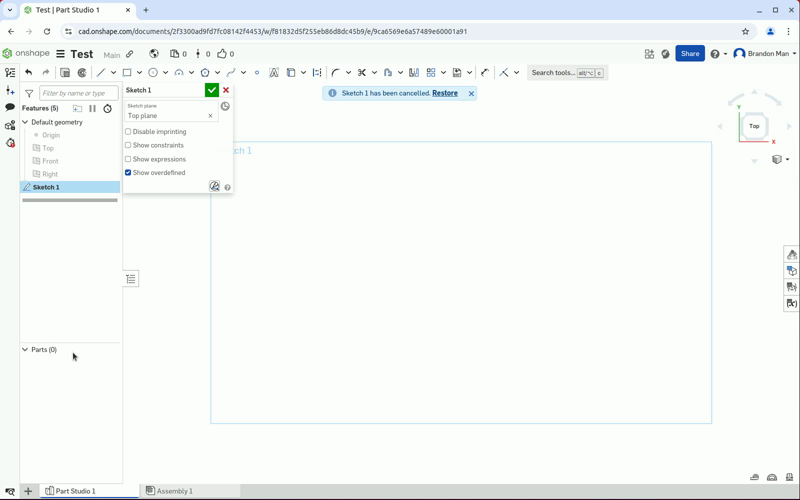
key(y)
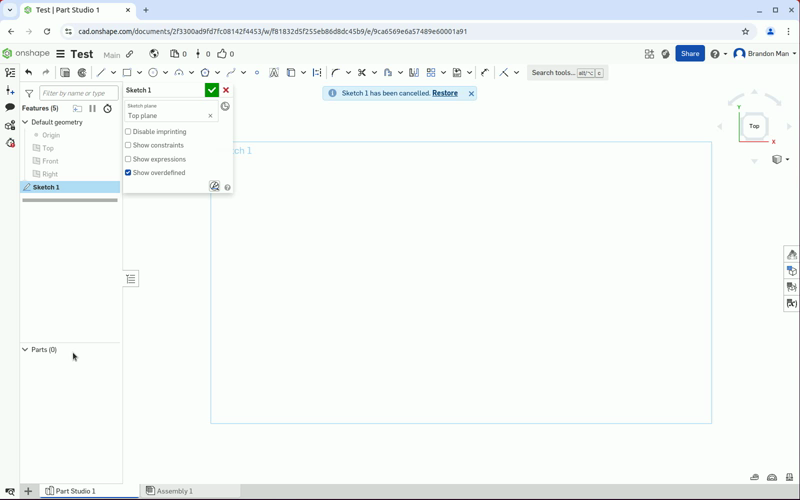
key(l)
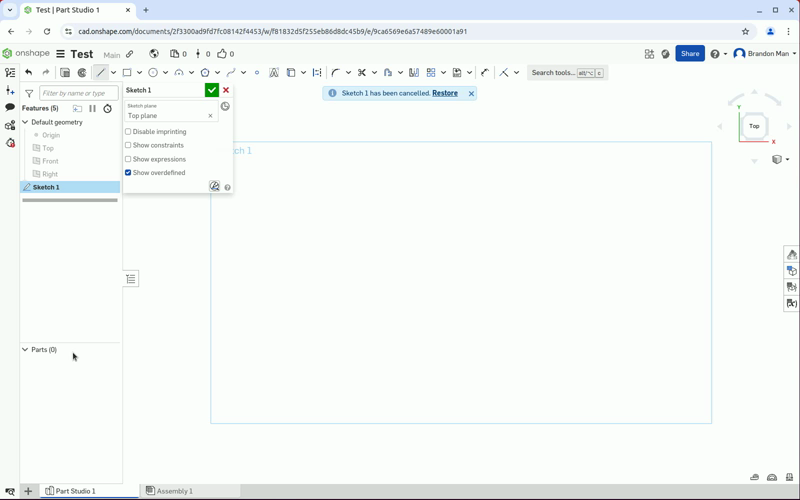
key_down(shift)
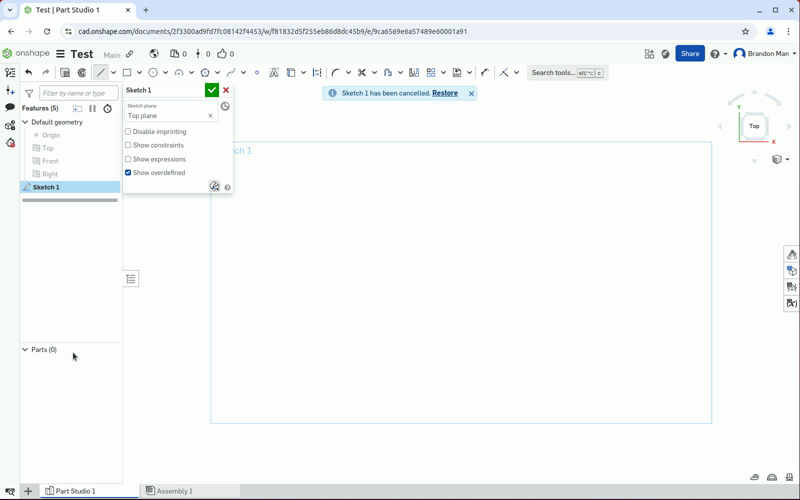
mouse_move(460, 327)
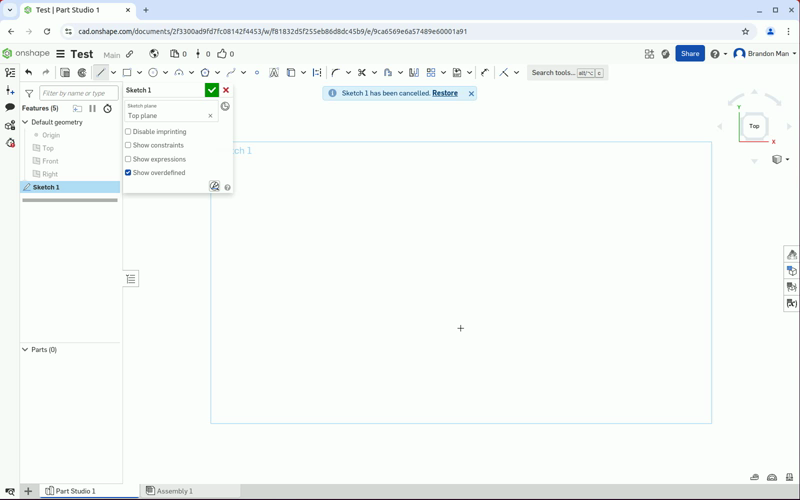
click(460, 327)
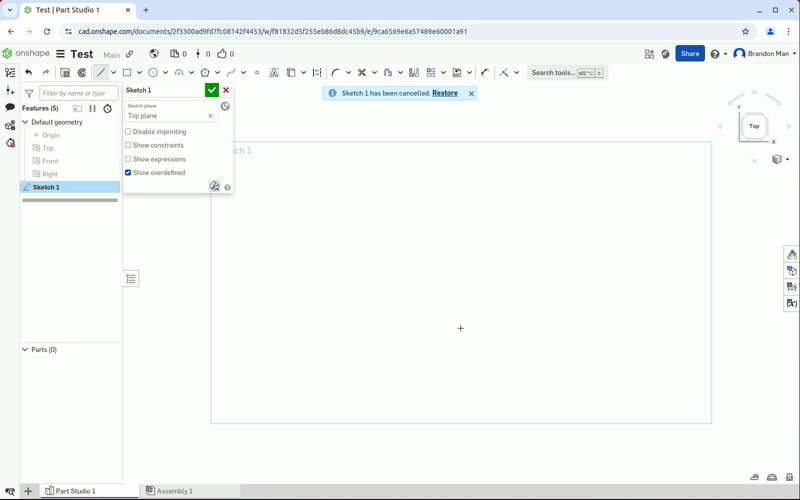
key_up(shift)
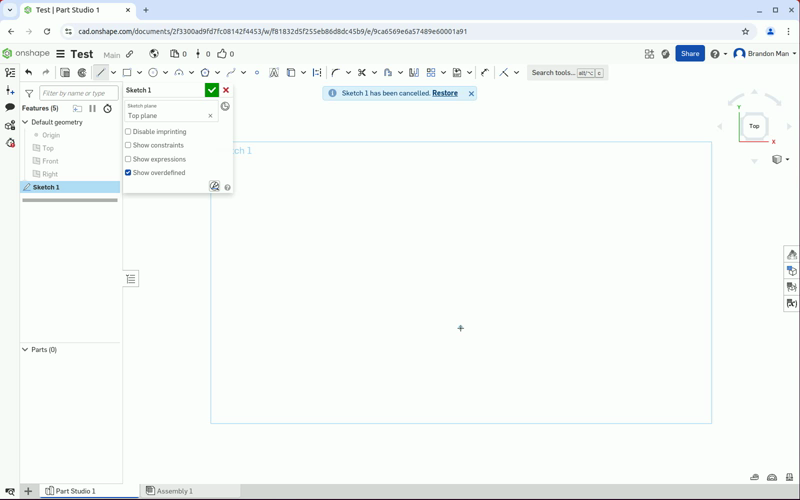
key_down(shift)
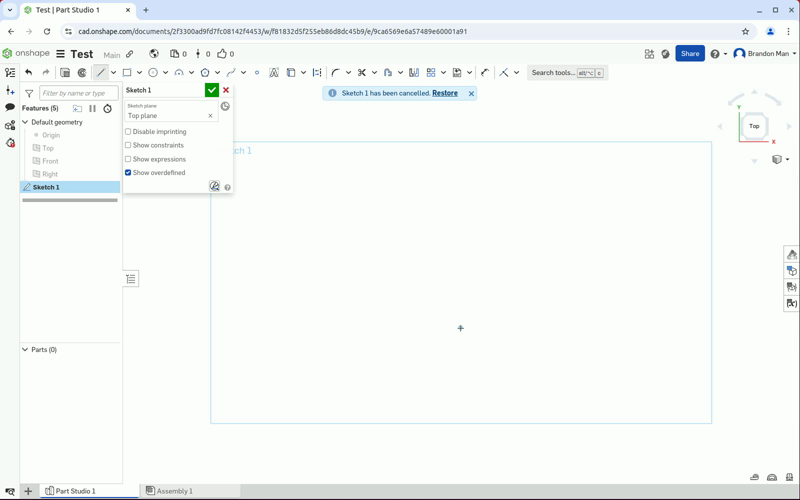
mouse_move(521, 327)
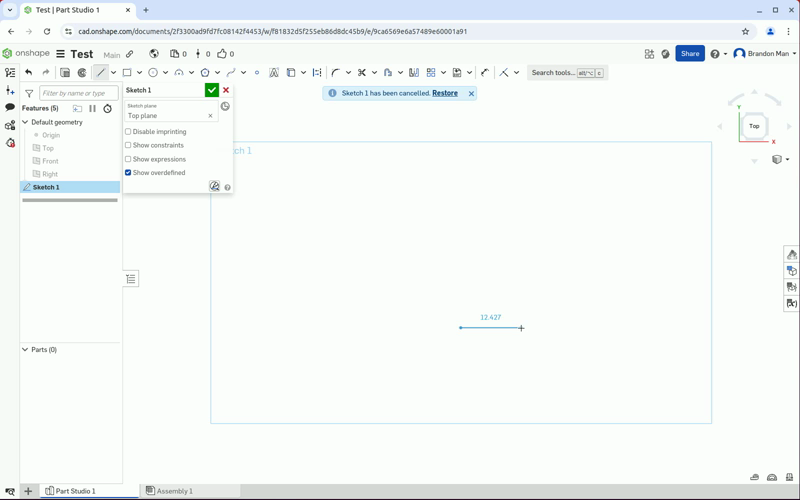
click(521, 327)
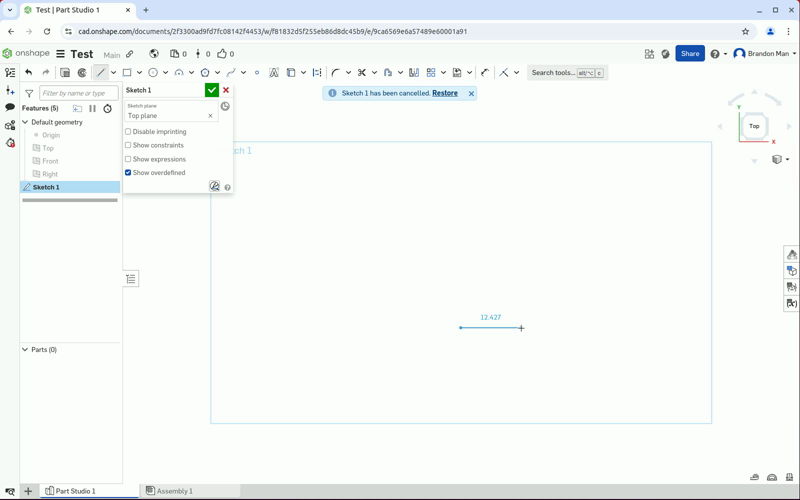
key_up(shift)
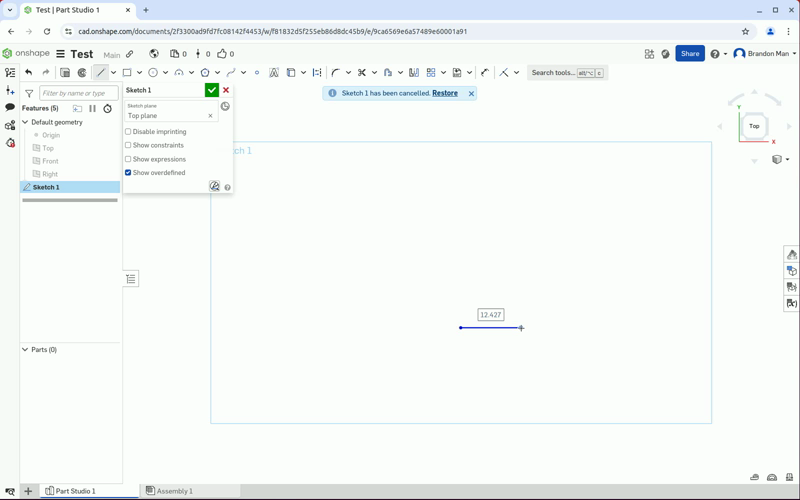
key_down(shift)
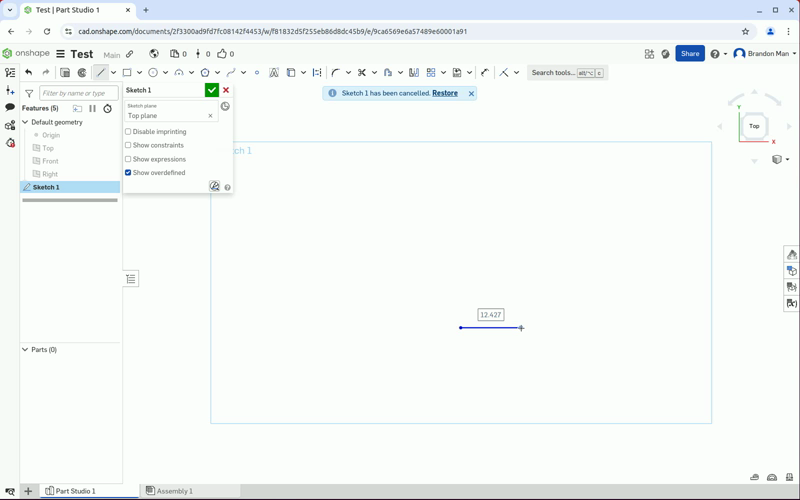
mouse_move(551, 327)
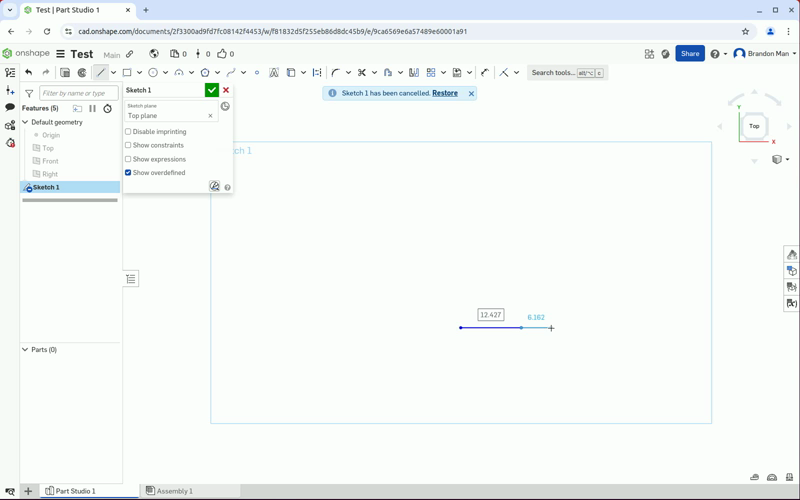
mouse_move(521, 282)
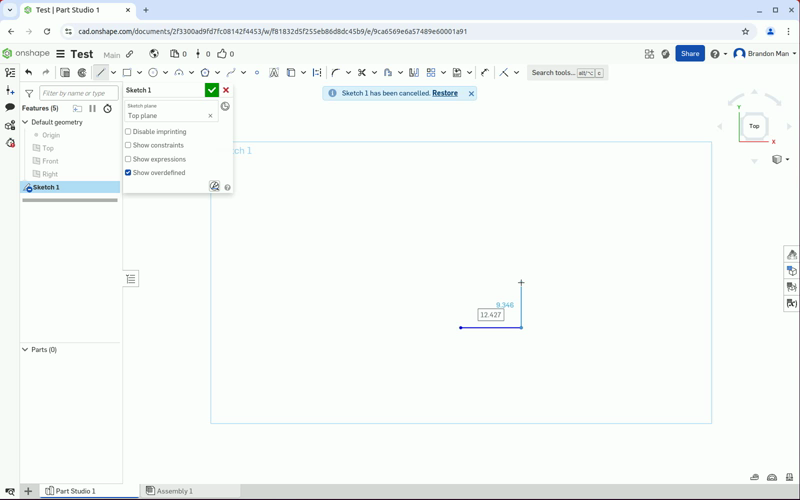
click(521, 282)
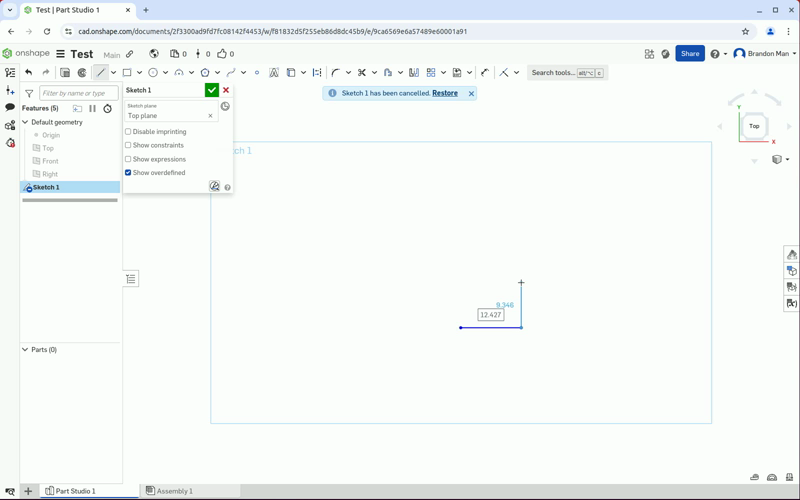
key_up(shift)
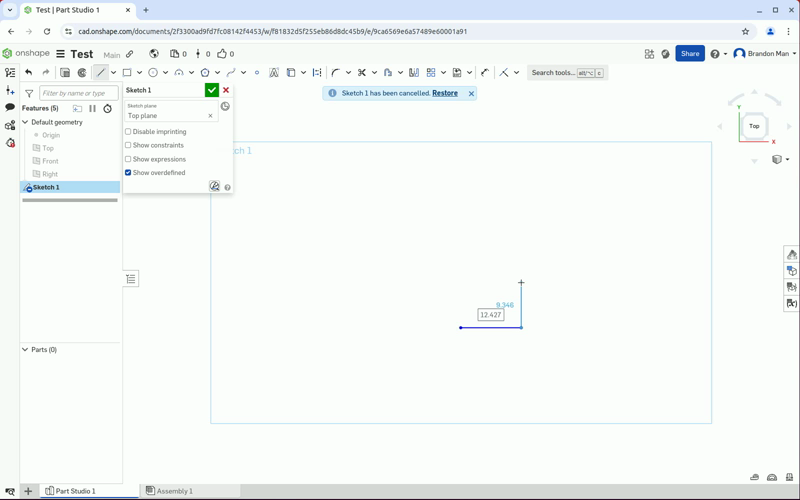
key_down(shift)
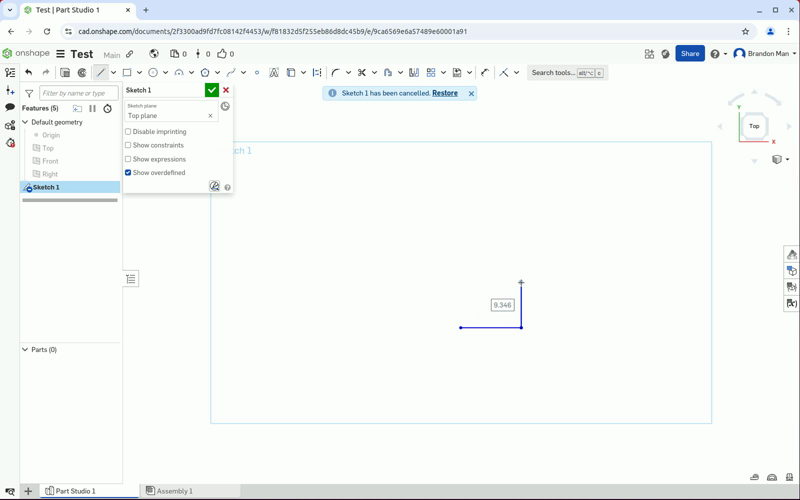
mouse_move(460, 282)
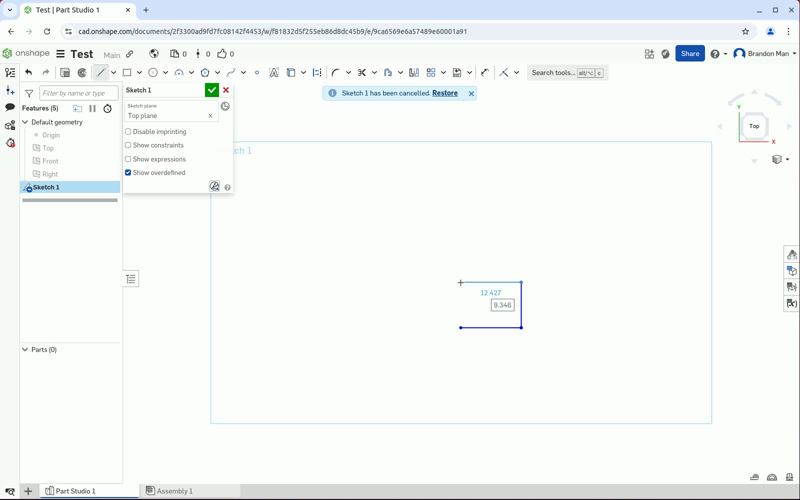
click(460, 282)
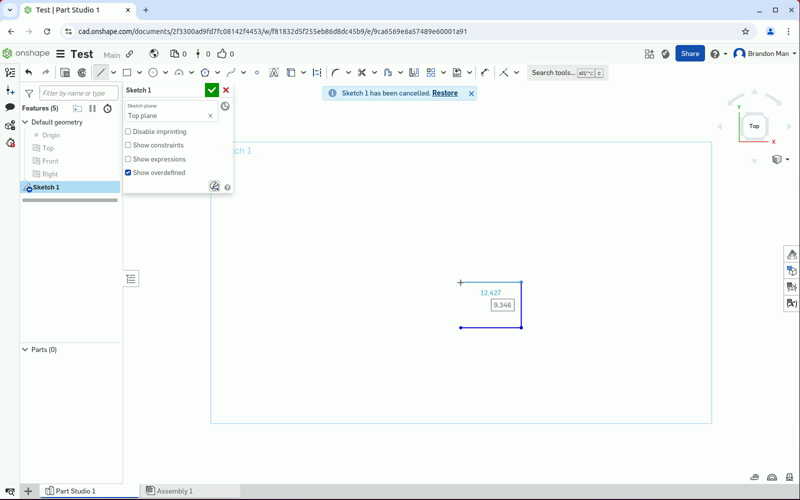
key_up(shift)
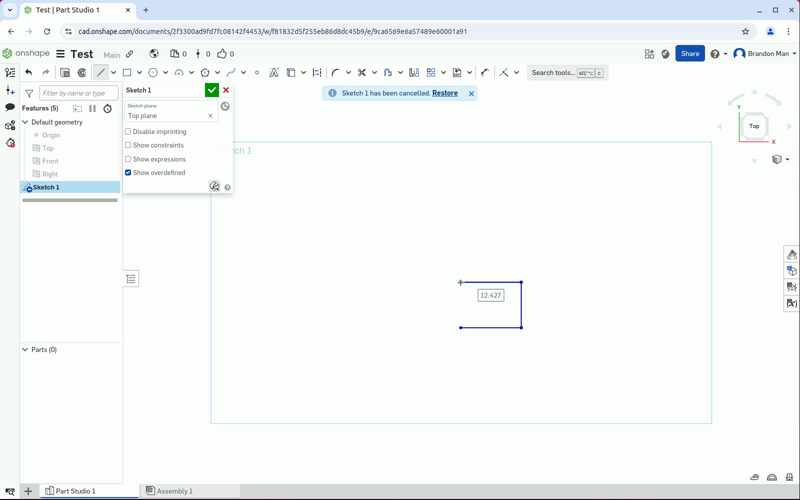
mouse_move(490, 282)
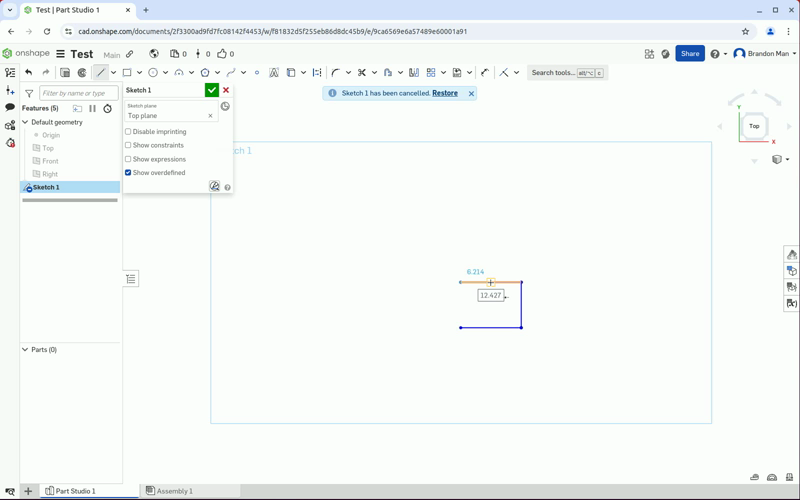
key_down(shift)
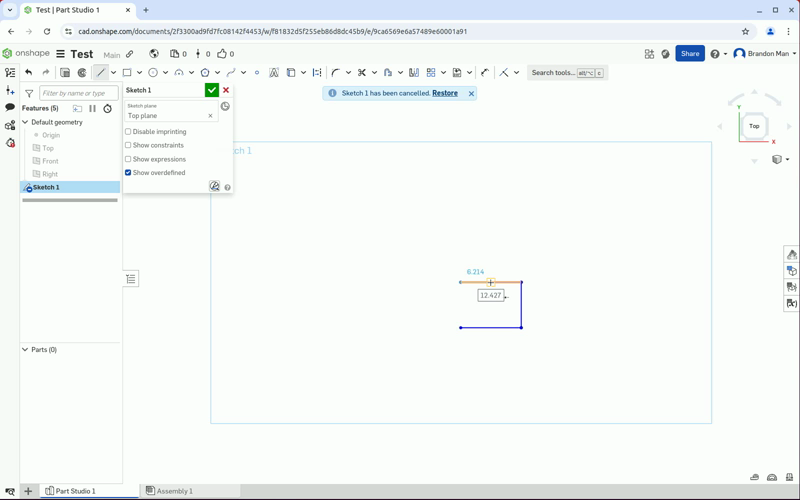
mouse_move(460, 327)
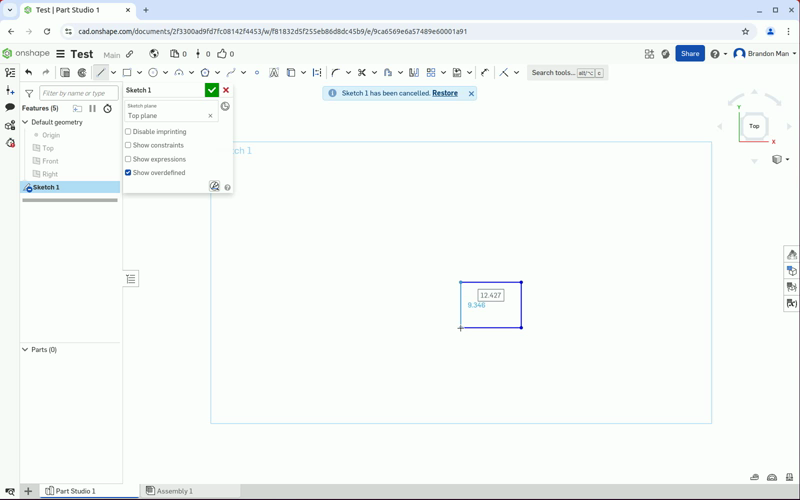
key_up(shift)
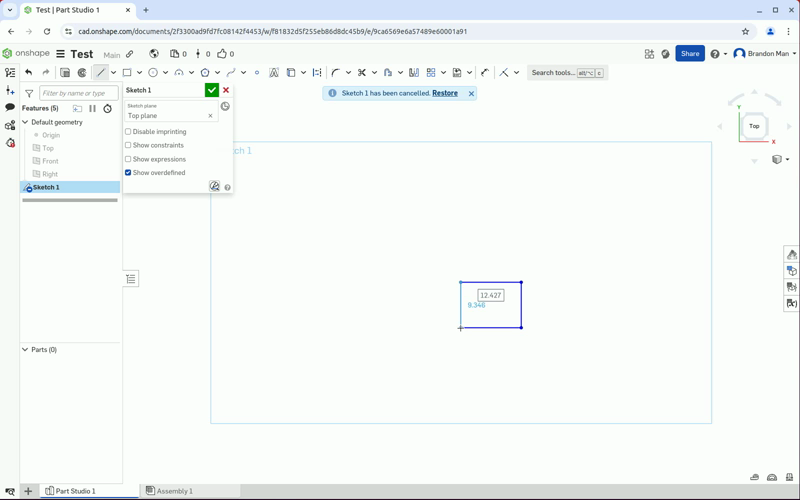
click(460, 327)
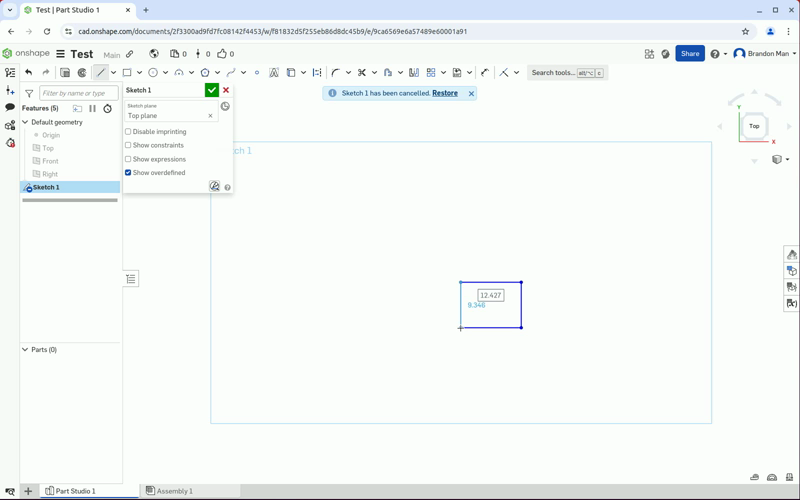
key(esc)
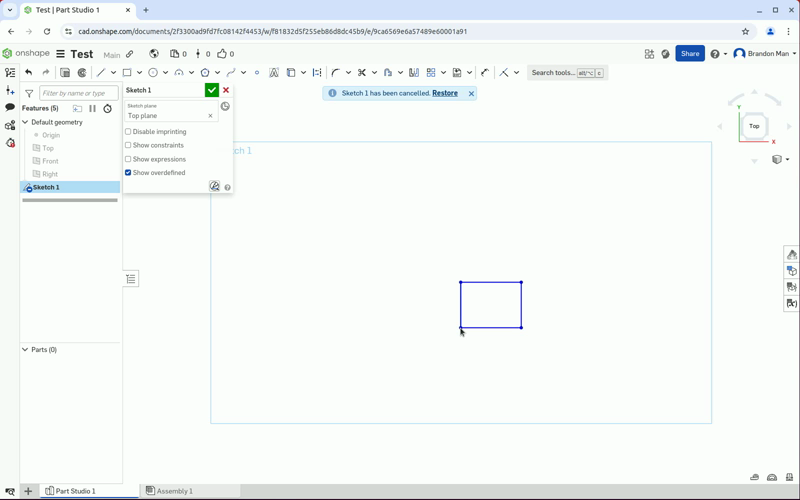
mouse_move(514, 298)
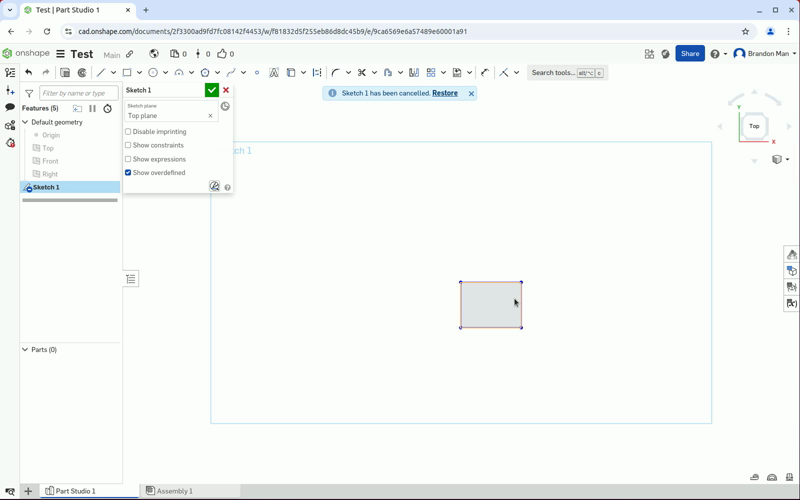
click(514, 298)
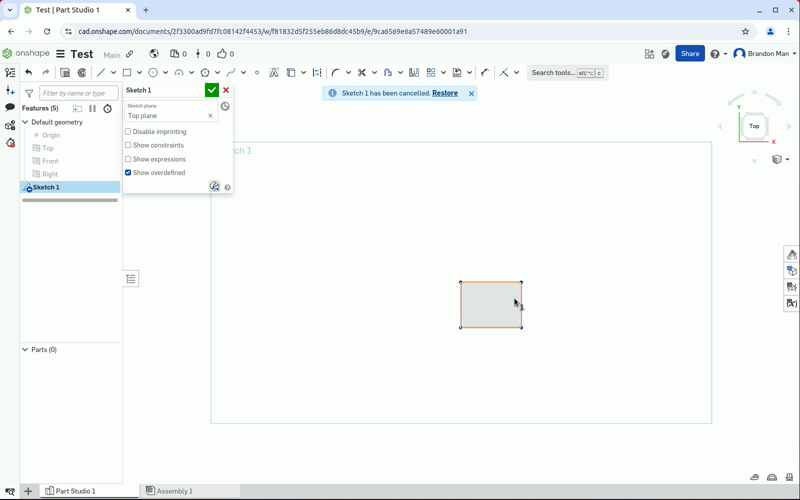
mouse_move(73, 352)
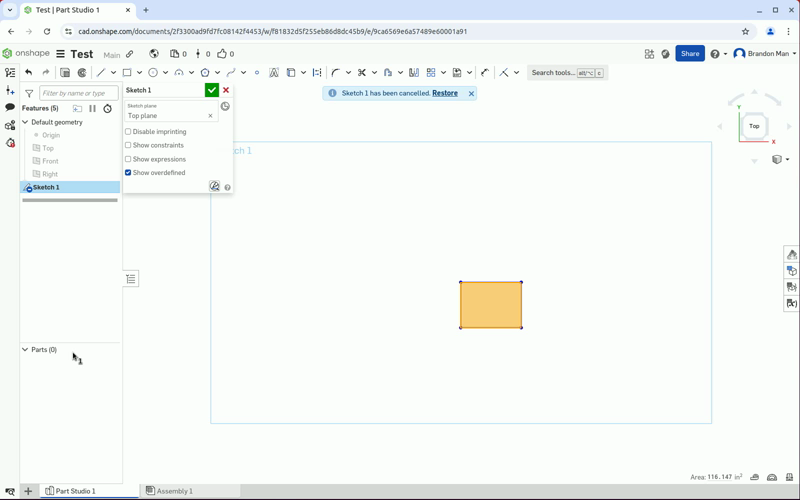
key(shift+y)
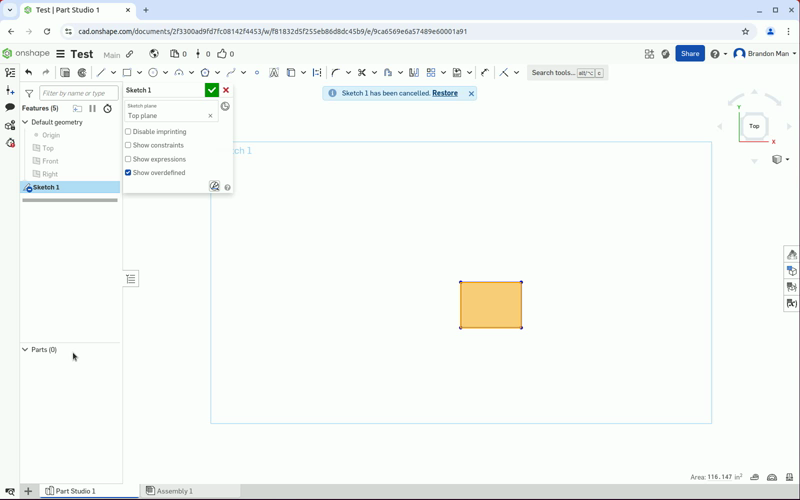
key(shift+e)
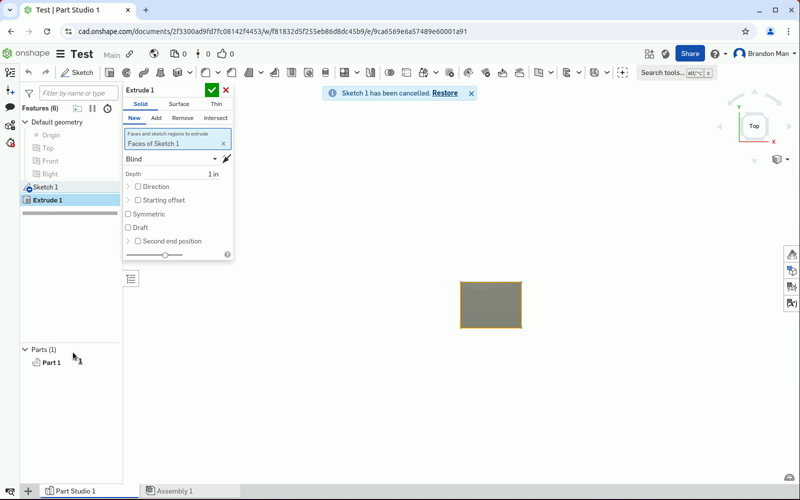
mouse_move(143, 106)
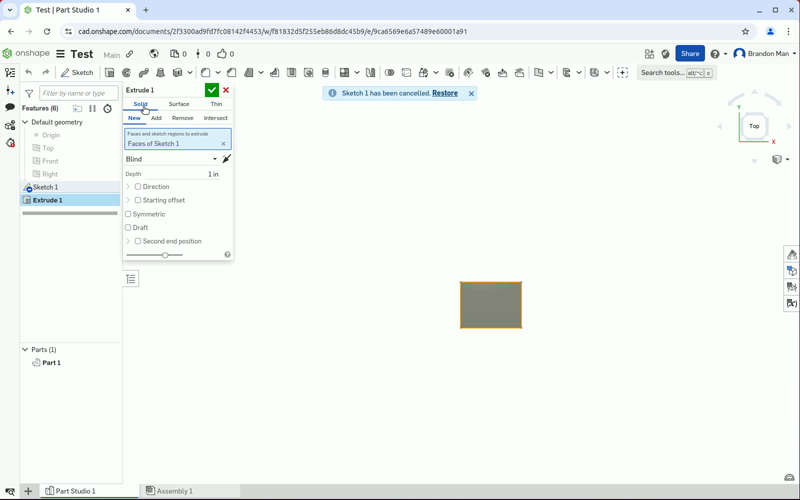
click(143, 106)
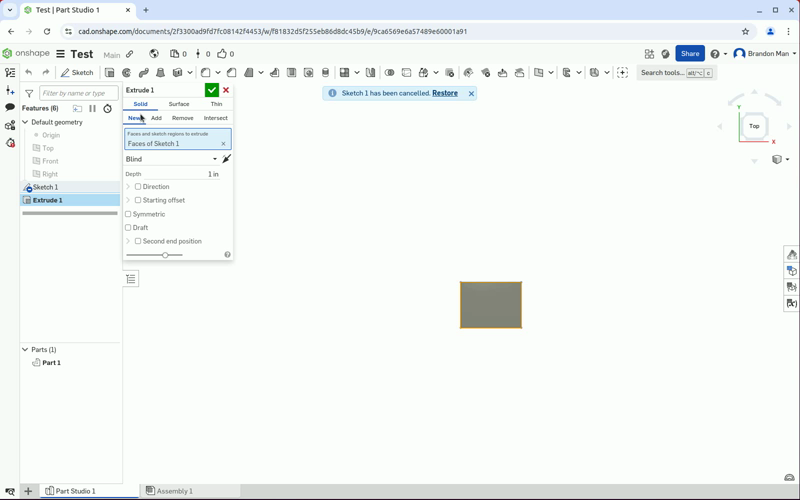
mouse_move(137, 120)
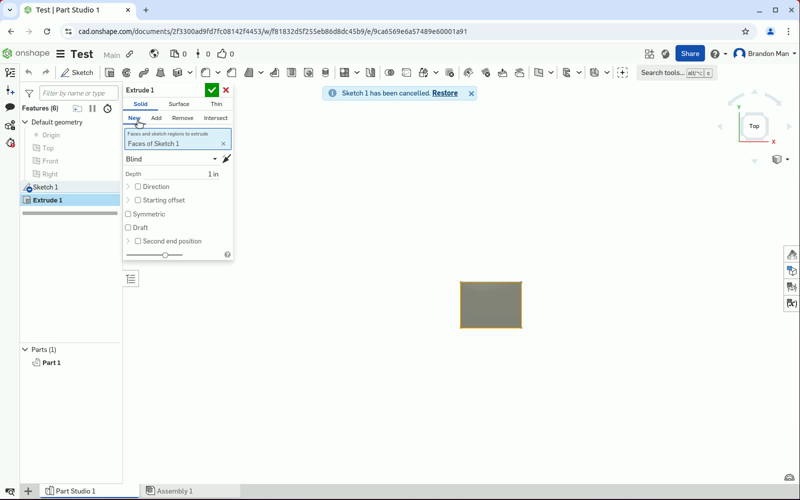
click(137, 120)
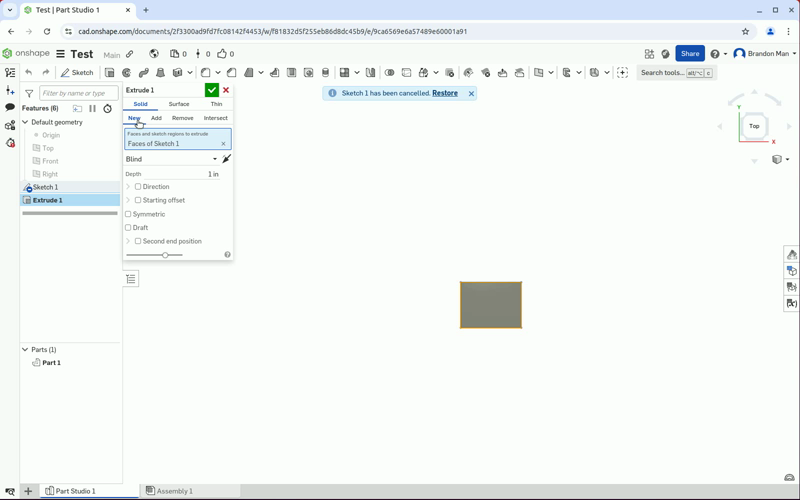
key(tab, 4)
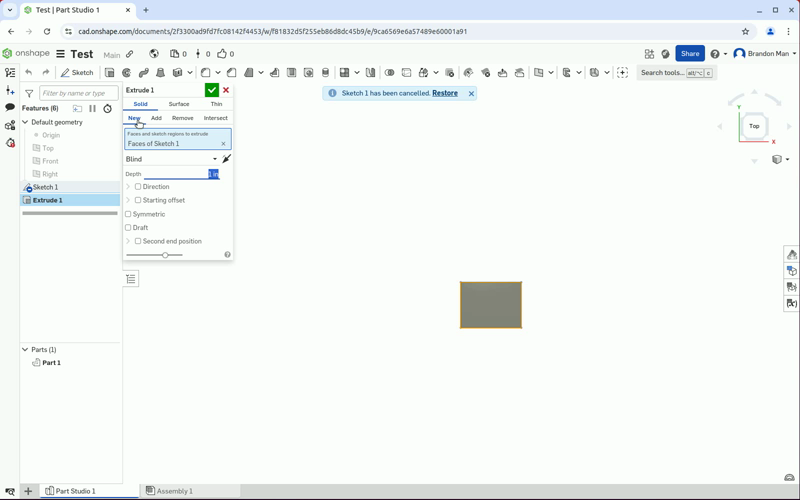
text(9.147)
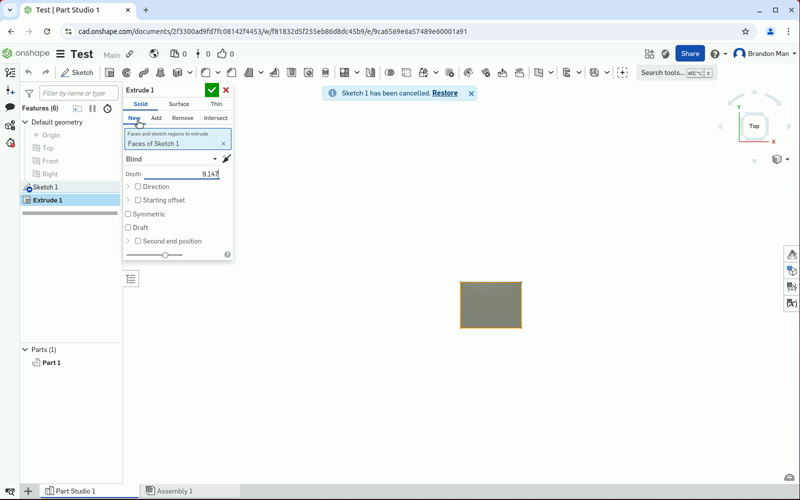
key(enter)
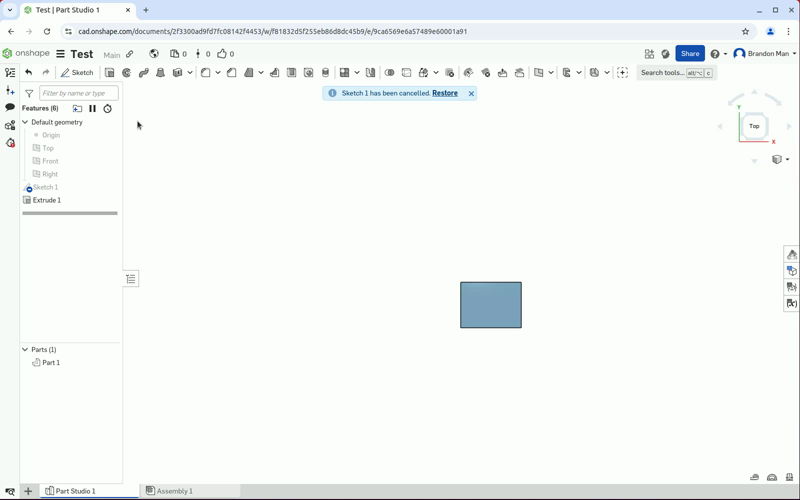
key(shift+h)
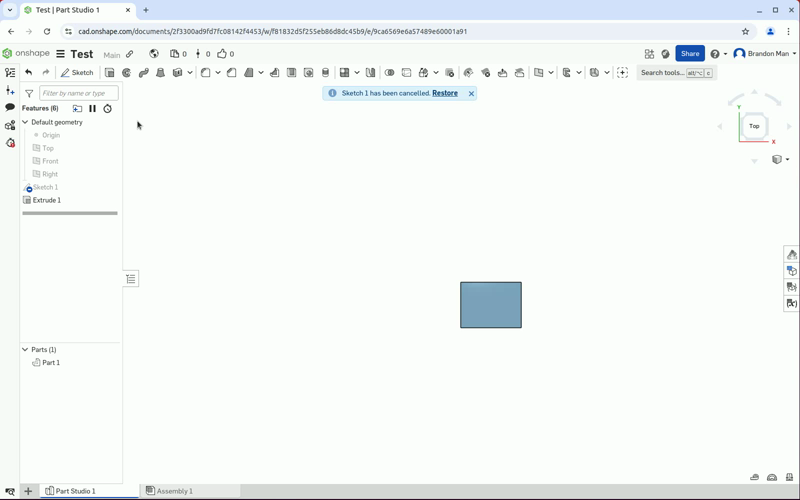
key(shift+h)
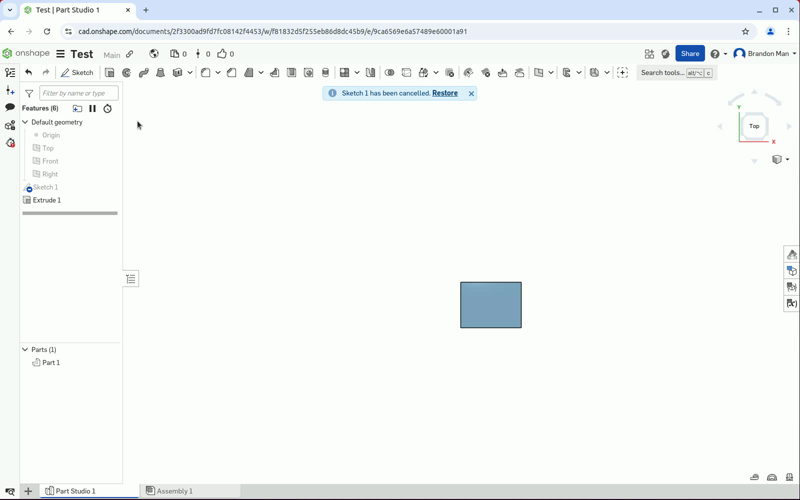
mouse_move(73, 189)
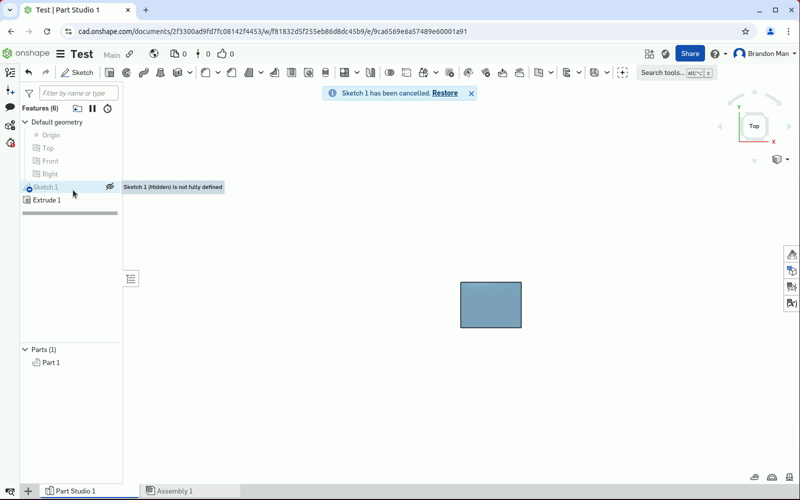
click(73, 189)
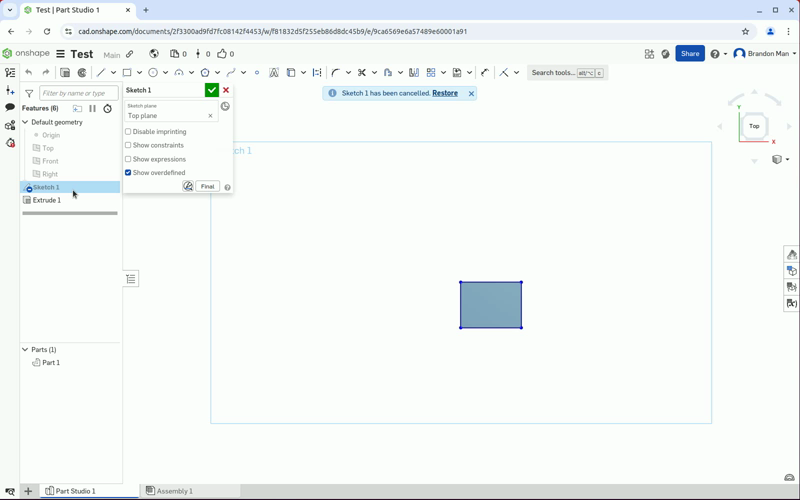
mouse_move(229, 92)
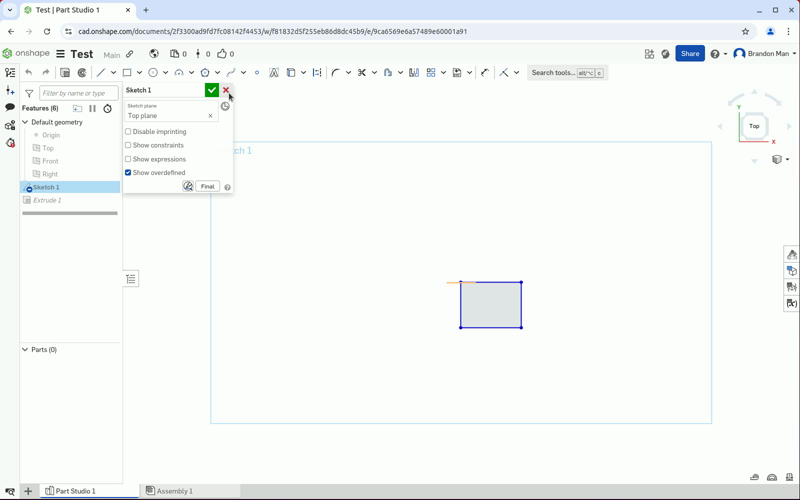
click(229, 92)
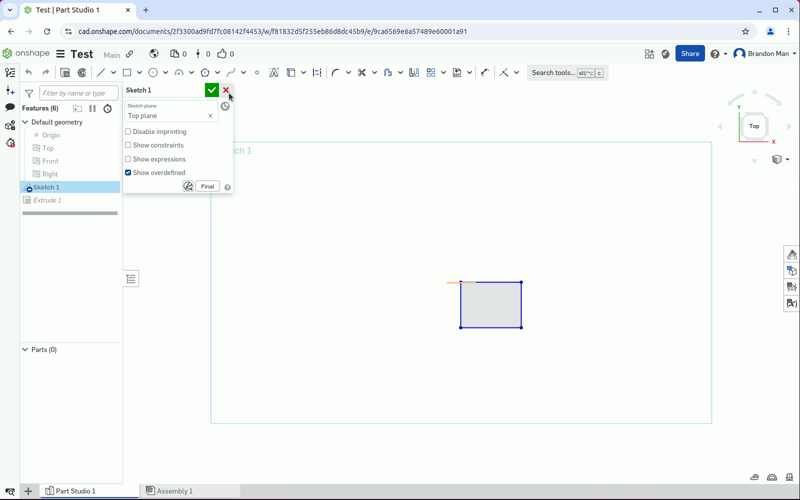
key(shift+s)
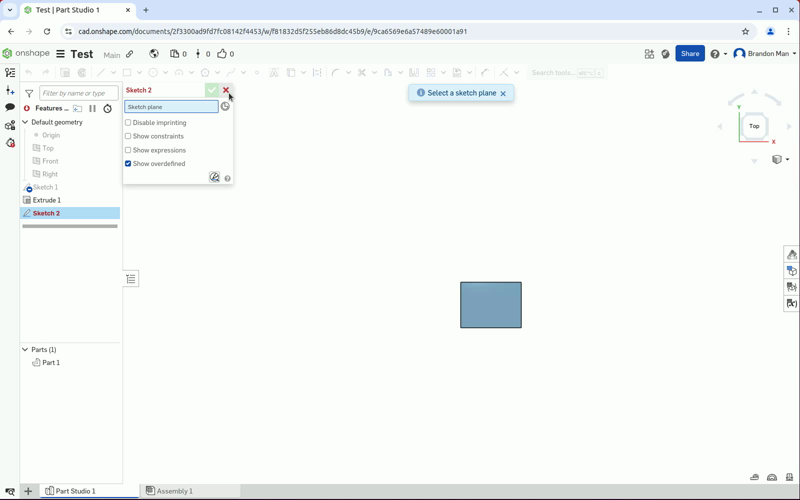
mouse_move(73, 150)
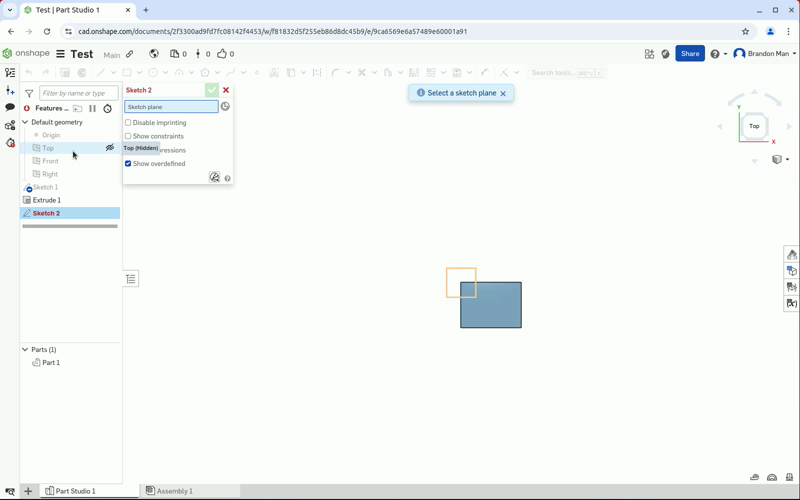
click(73, 150)
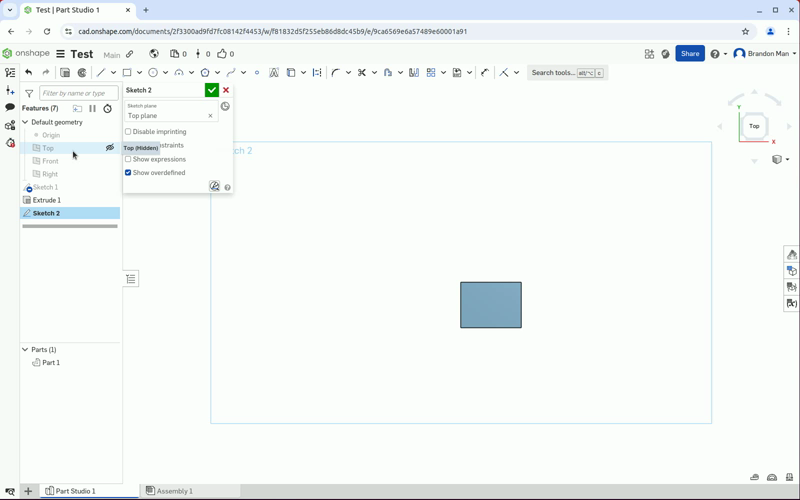
mouse_move(73, 352)
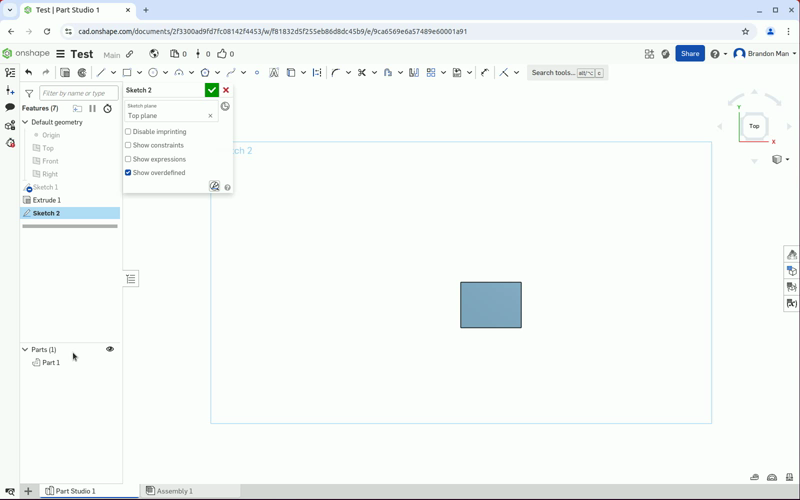
key(y)
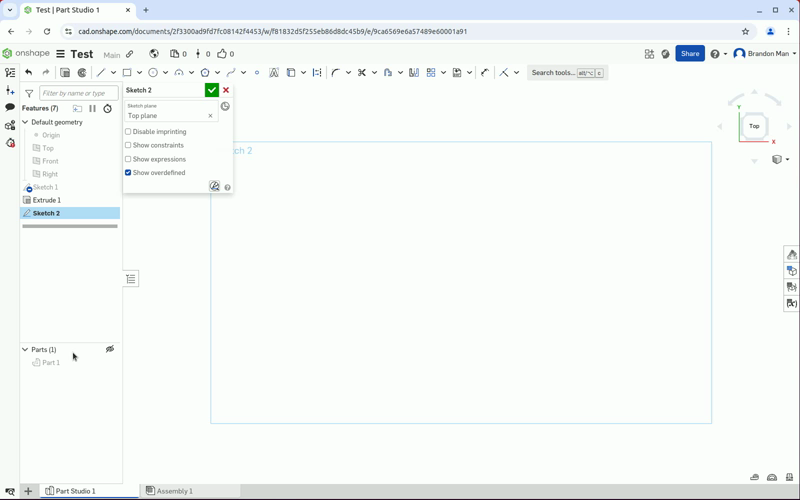
key(l)
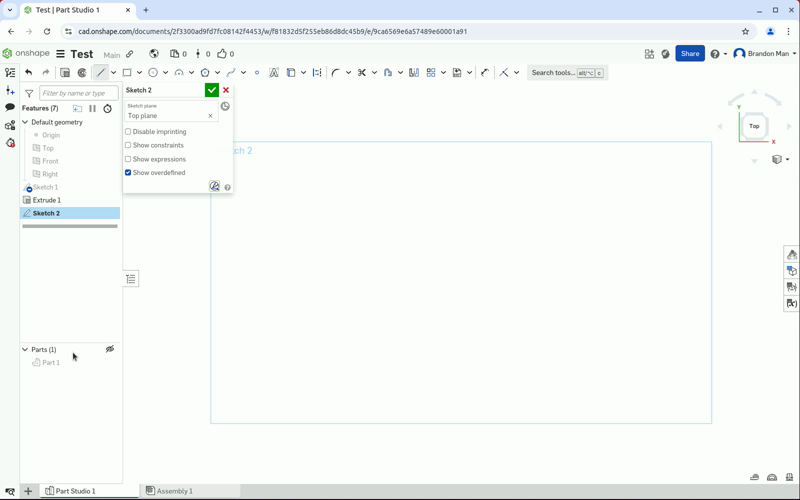
key_down(shift)
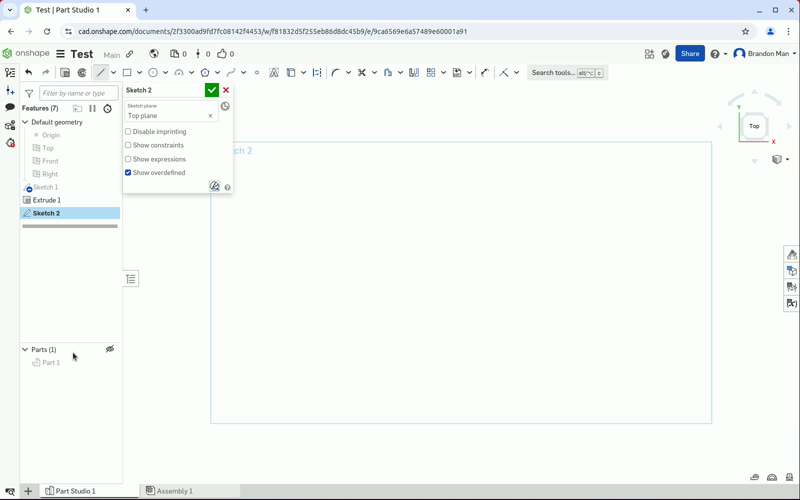
mouse_move(445, 395)
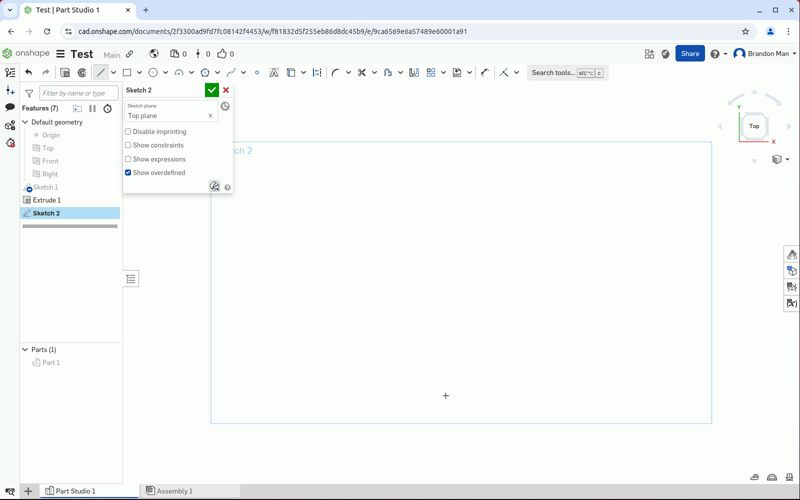
click(445, 395)
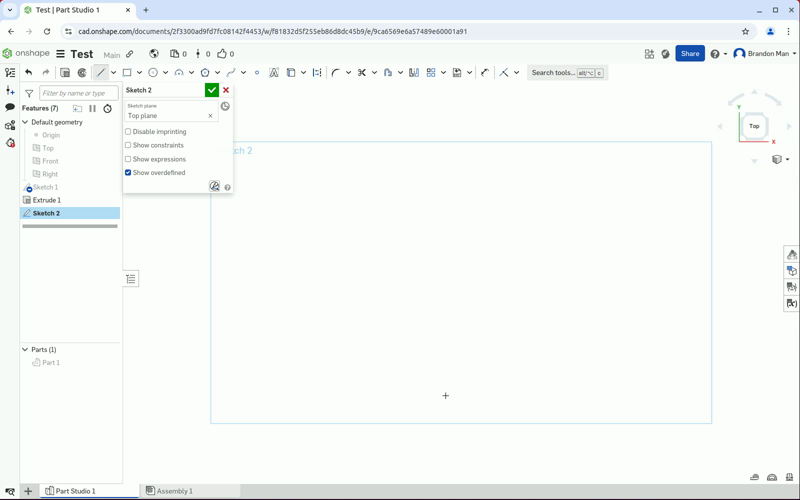
key_up(shift)
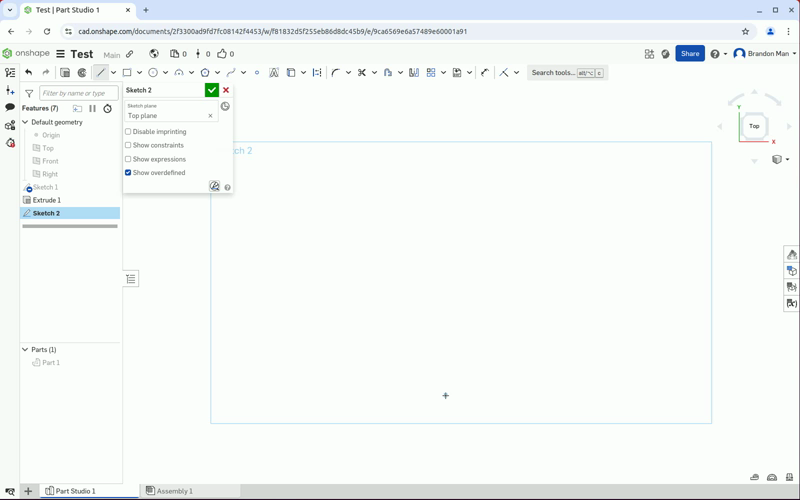
key_down(shift)
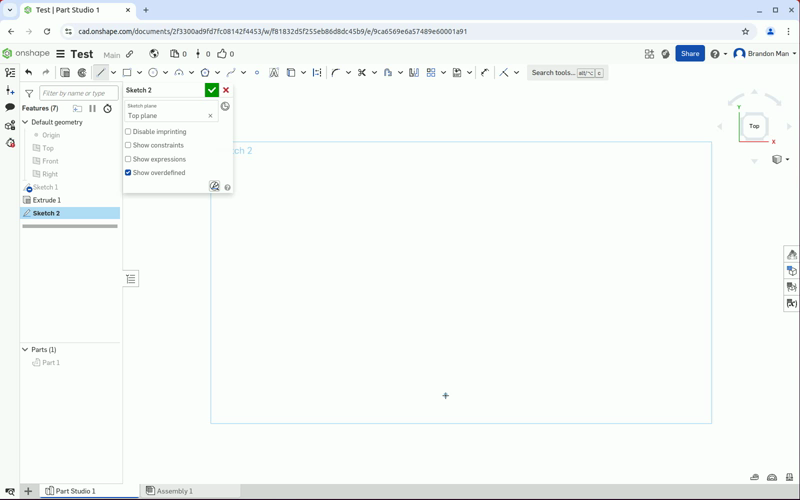
mouse_move(475, 395)
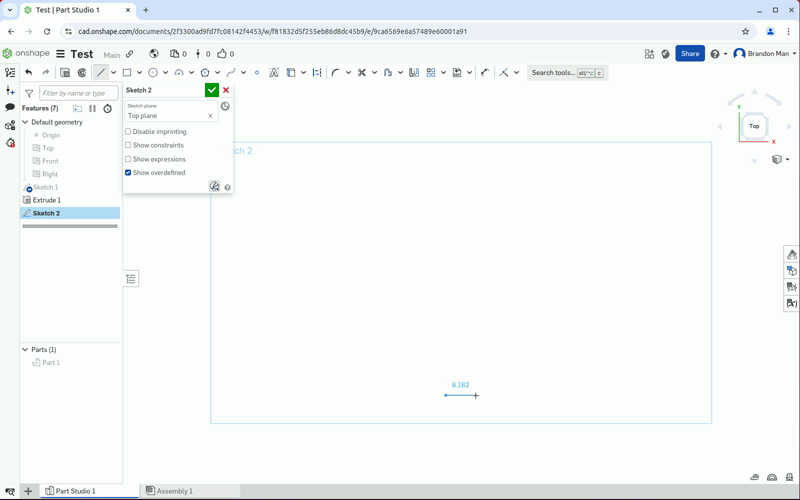
mouse_move(468, 395)
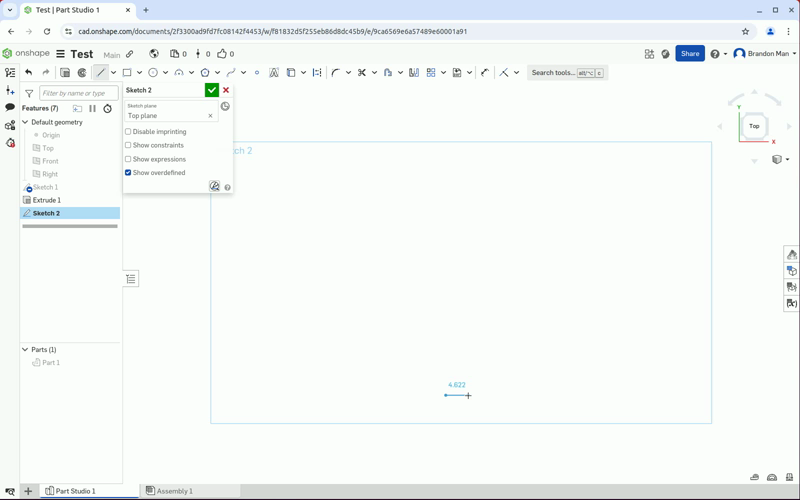
click(468, 395)
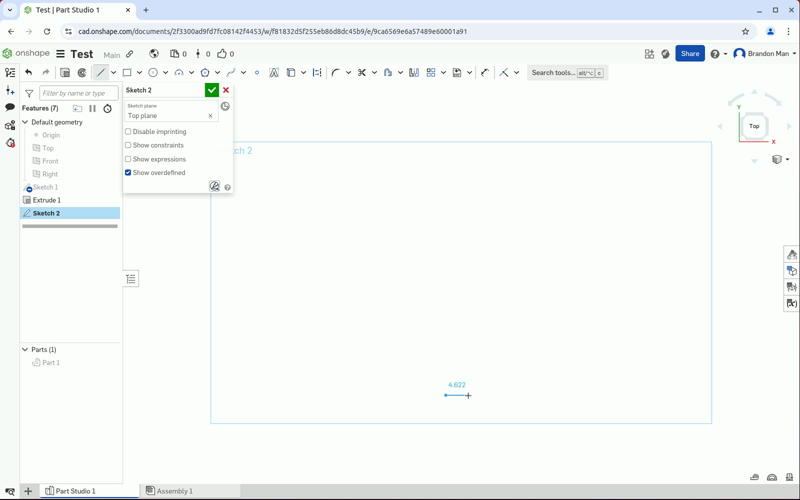
key_up(shift)
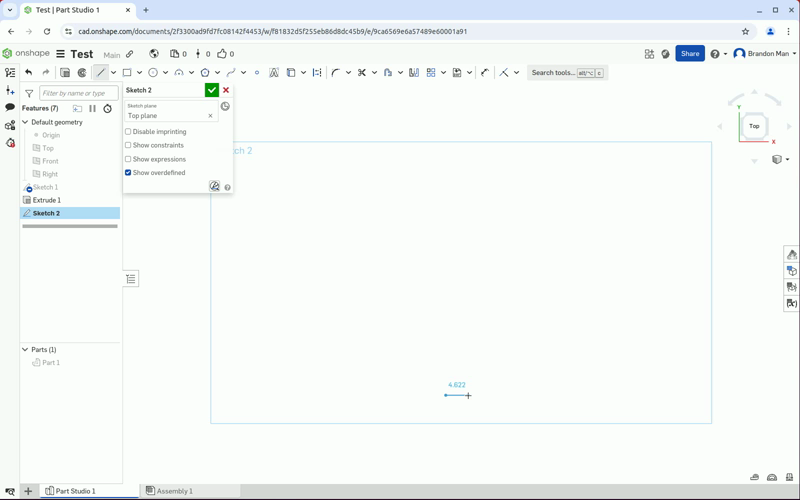
key_down(shift)
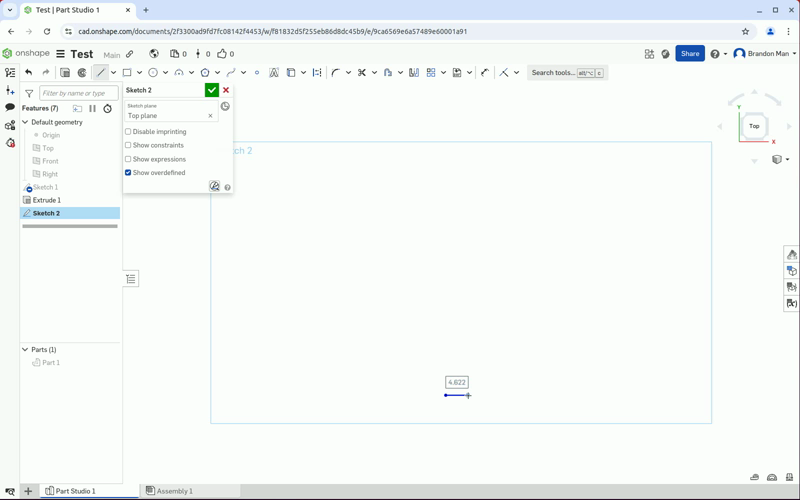
mouse_move(498, 395)
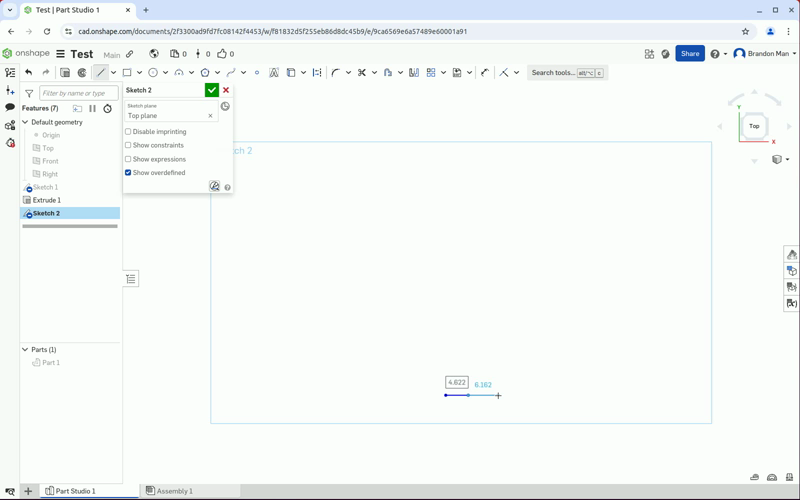
mouse_move(468, 372)
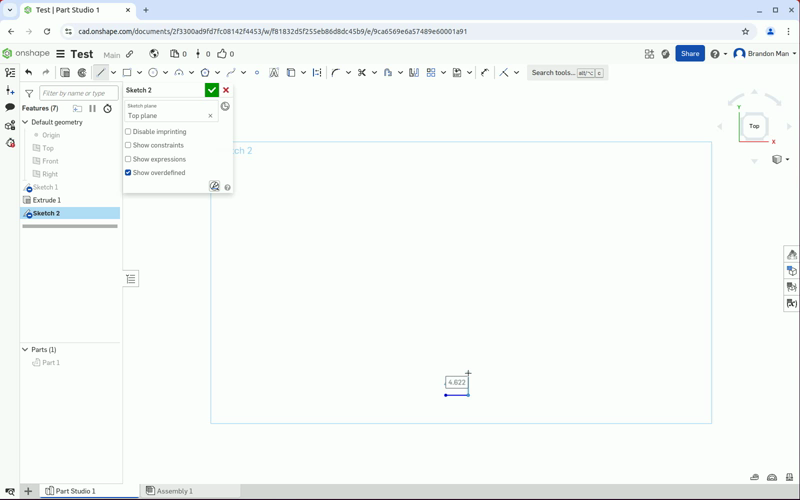
click(468, 372)
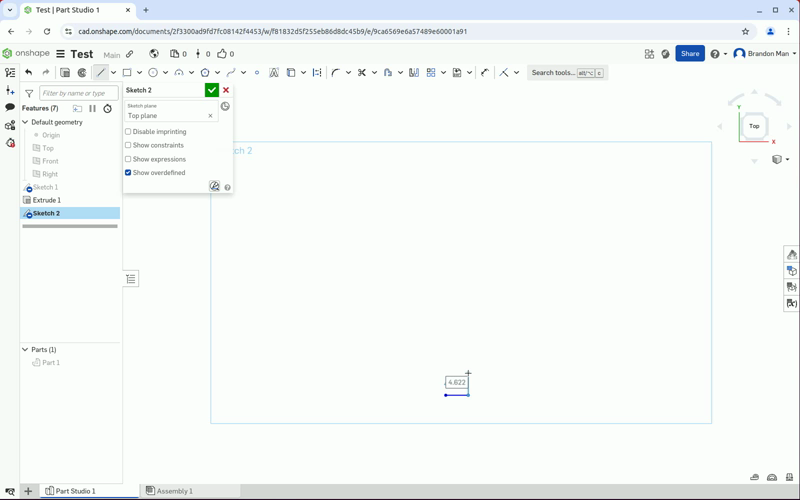
key_up(shift)
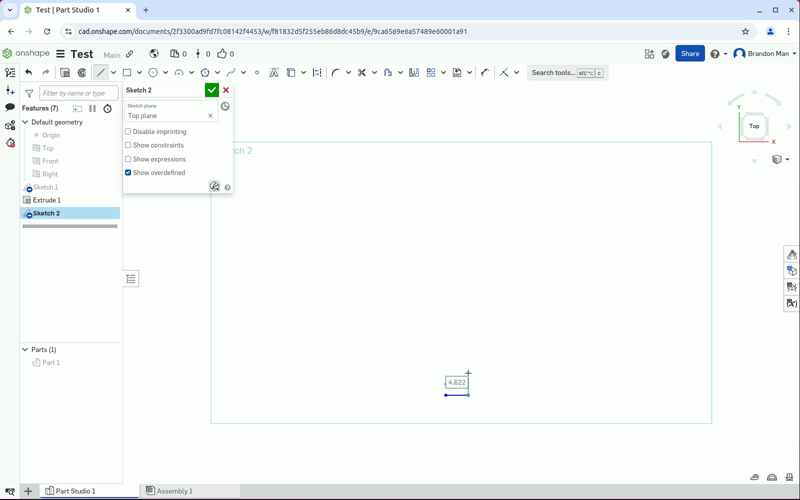
key_down(shift)
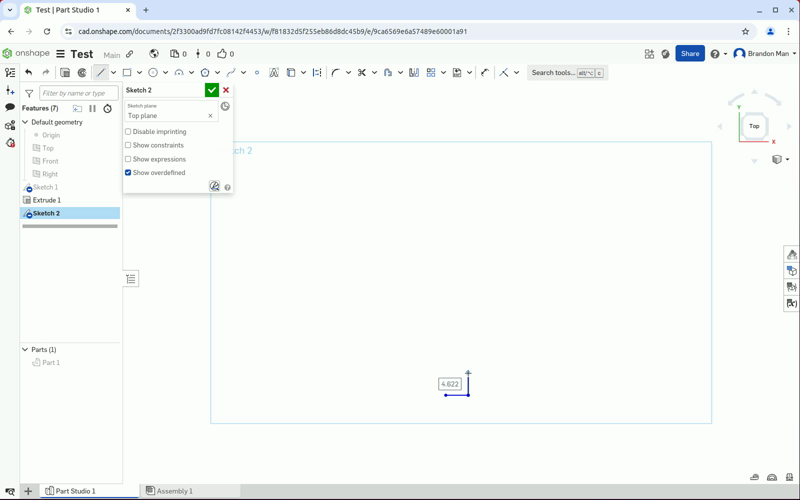
mouse_move(498, 372)
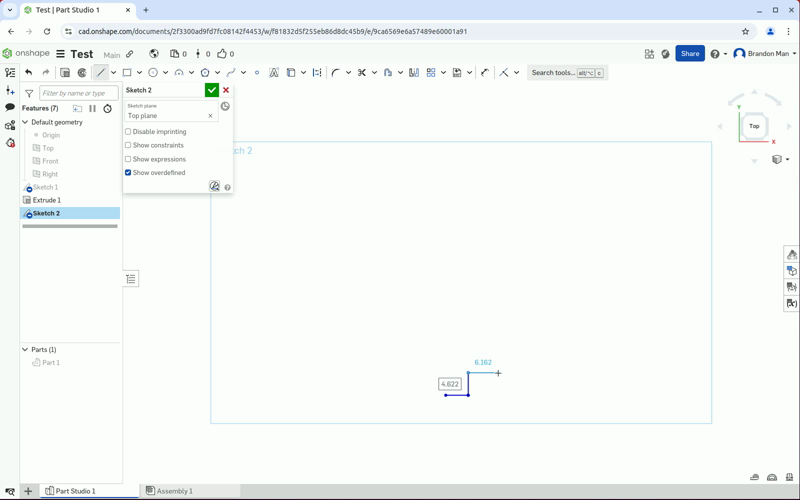
mouse_move(513, 372)
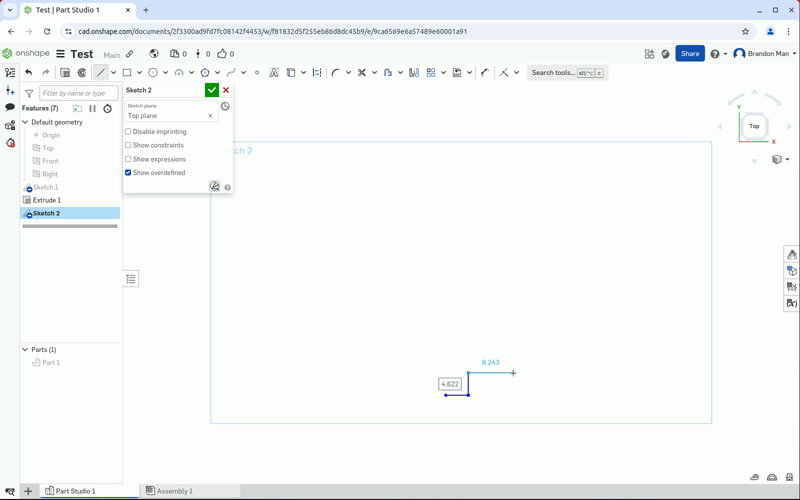
click(513, 372)
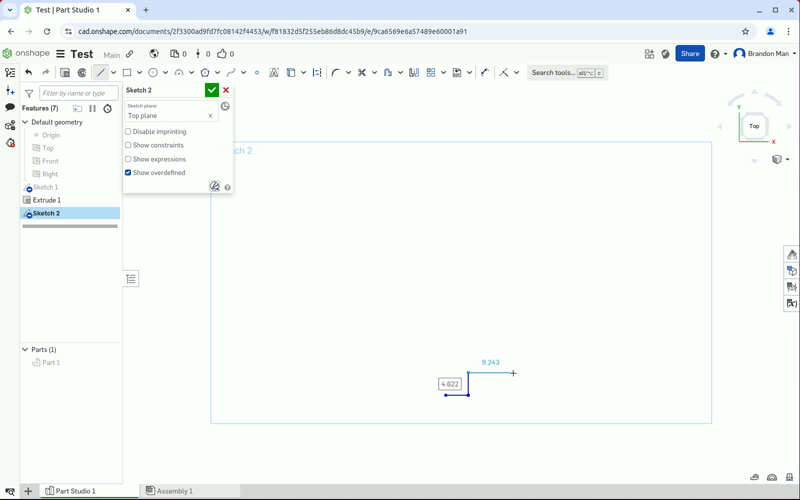
key_up(shift)
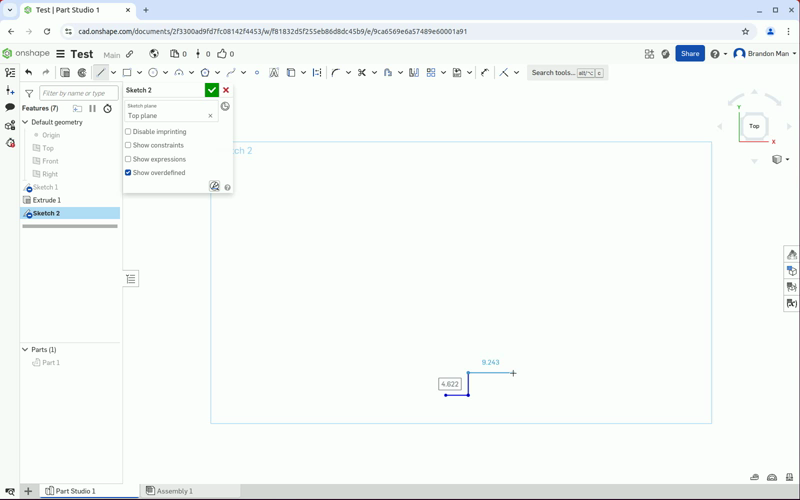
key_down(shift)
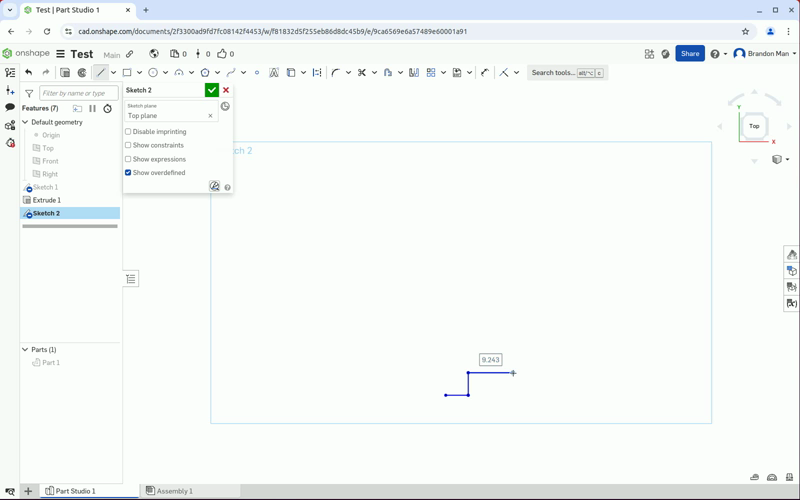
mouse_move(543, 372)
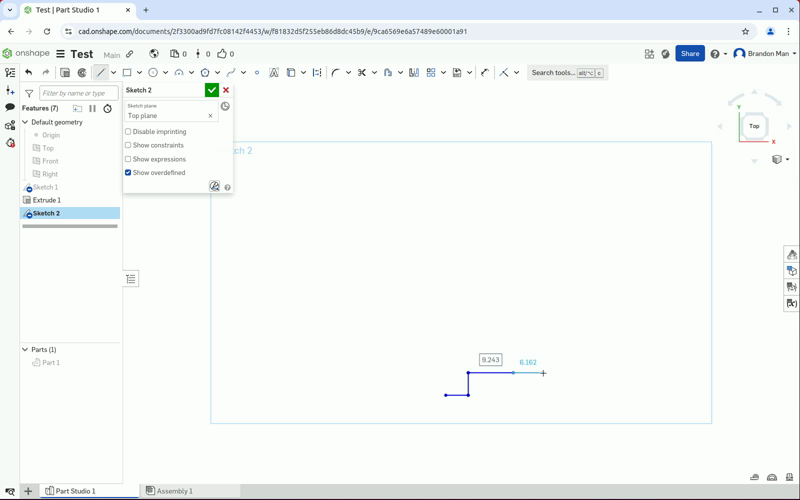
mouse_move(513, 395)
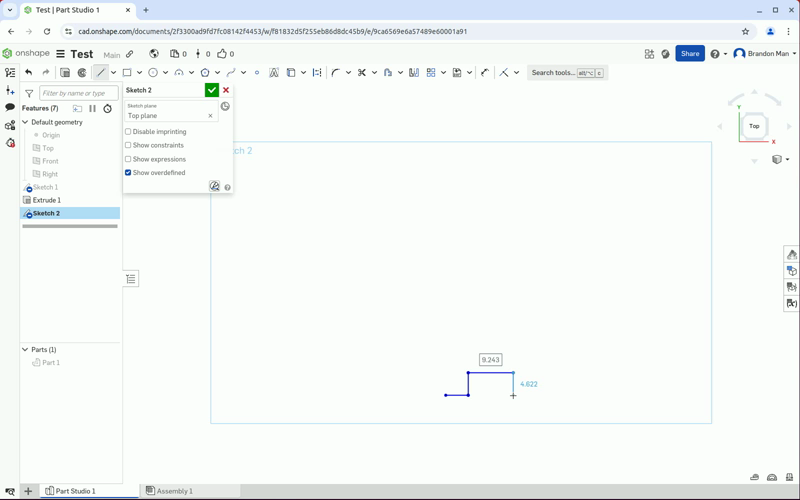
click(513, 395)
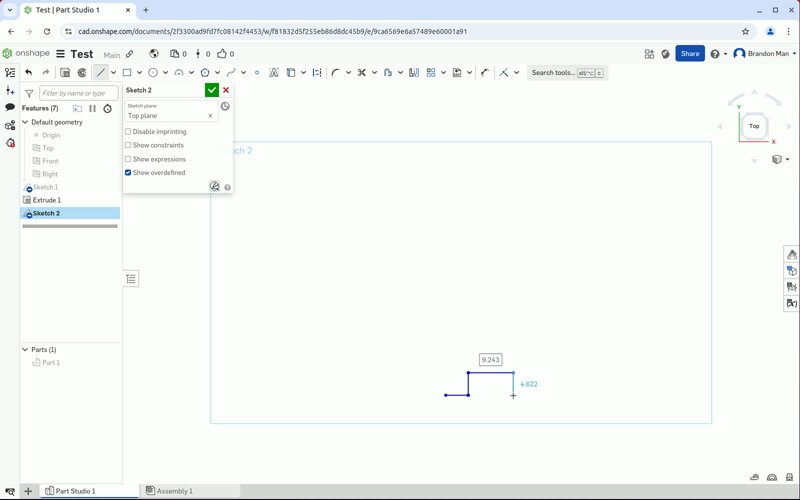
key_up(shift)
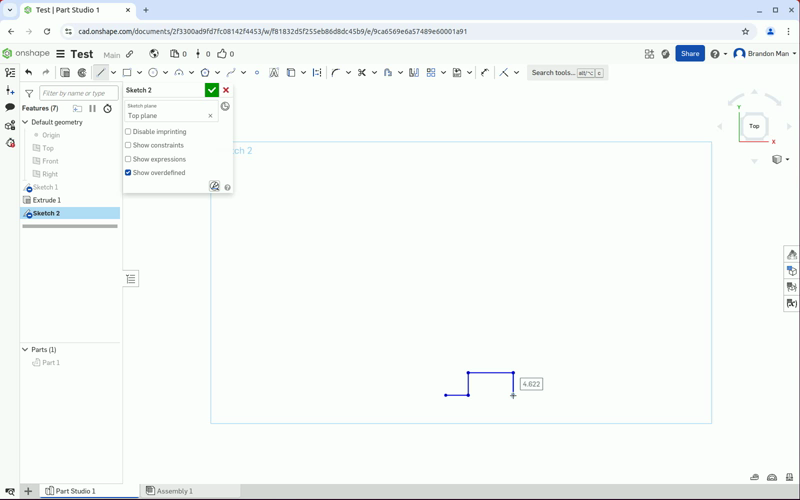
key_down(shift)
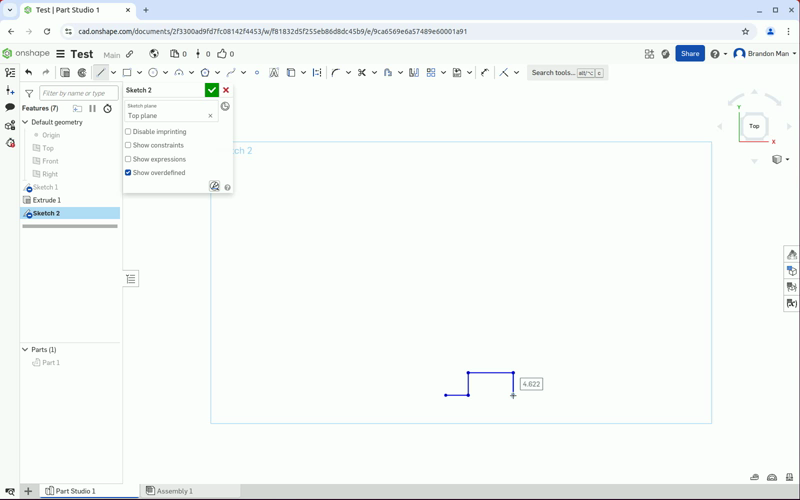
mouse_move(543, 395)
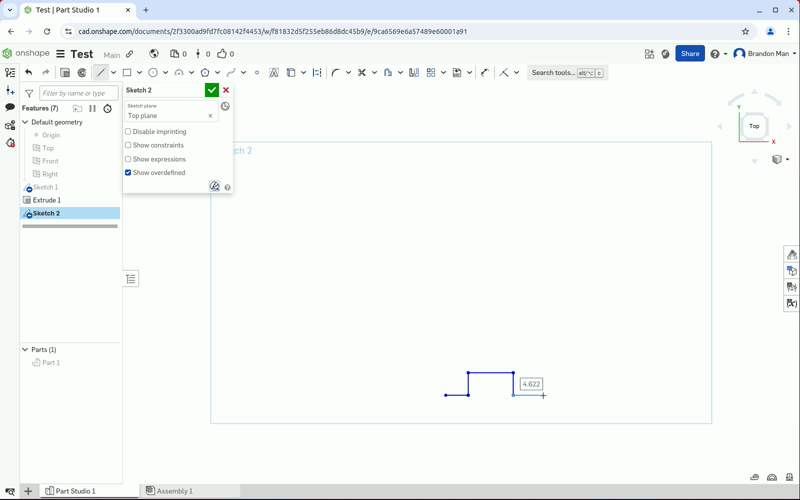
mouse_move(536, 395)
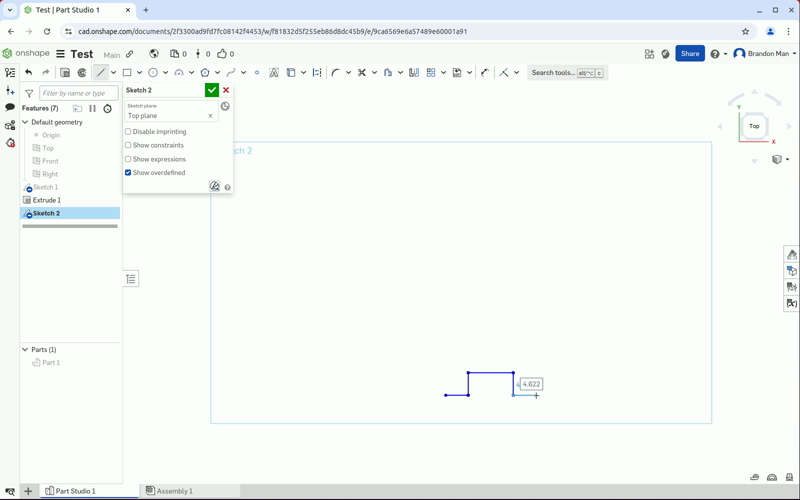
click(536, 395)
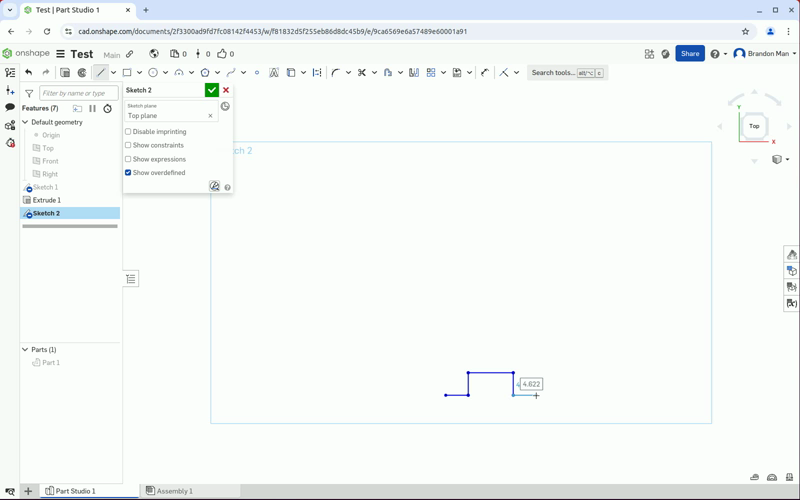
key_up(shift)
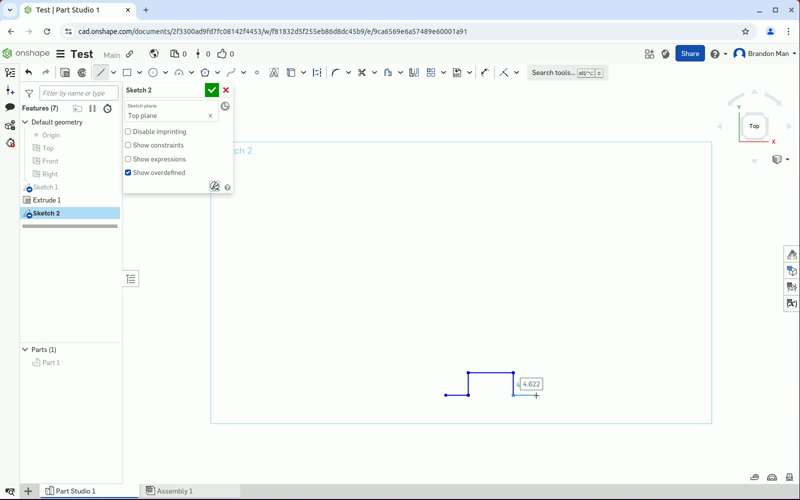
key_down(shift)
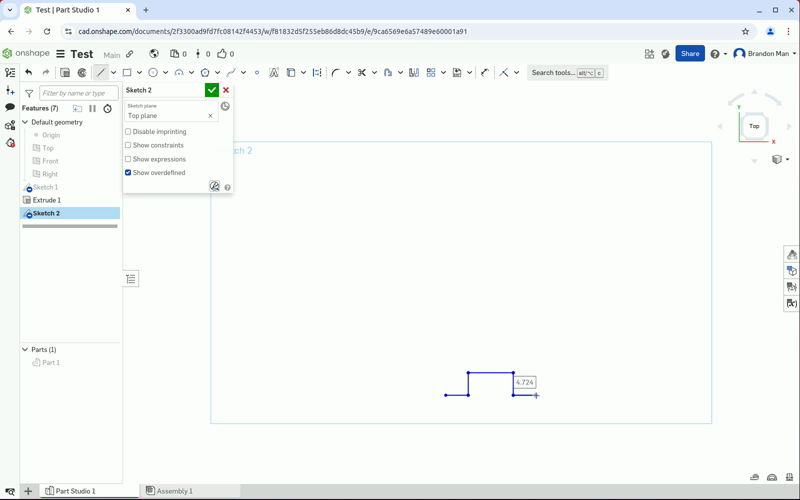
mouse_move(566, 395)
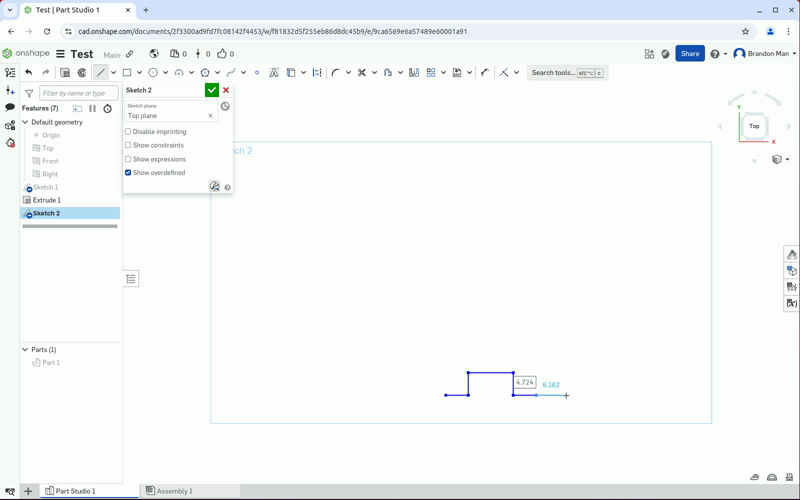
mouse_move(536, 349)
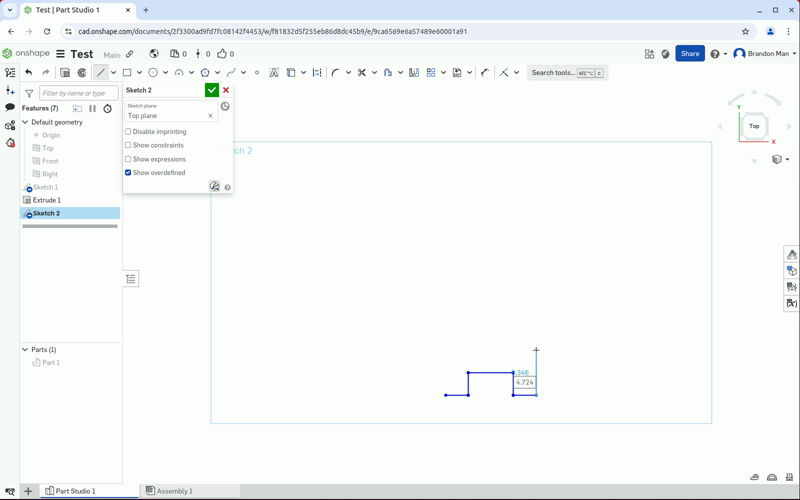
click(536, 349)
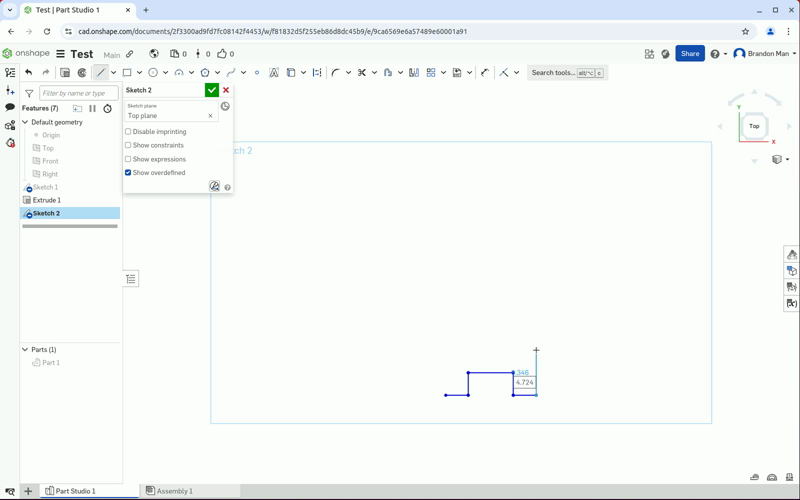
key_up(shift)
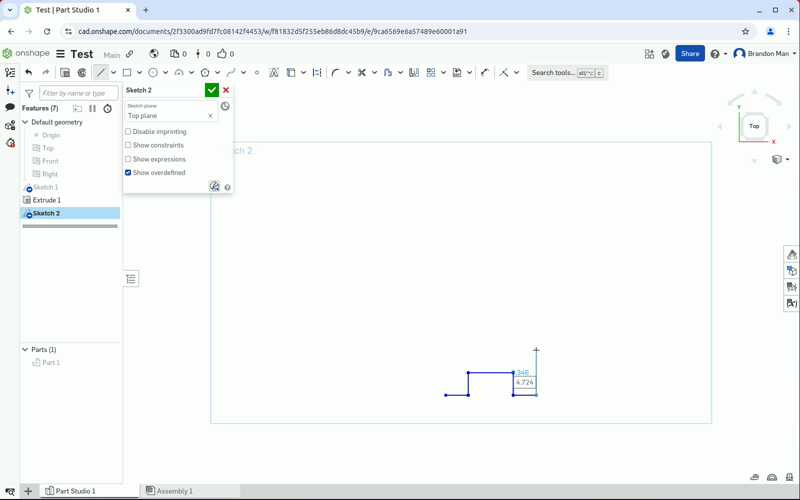
key_down(shift)
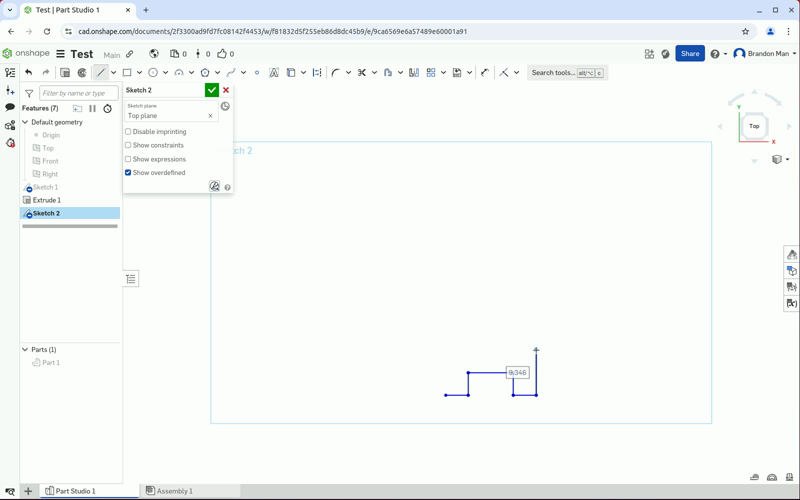
mouse_move(566, 349)
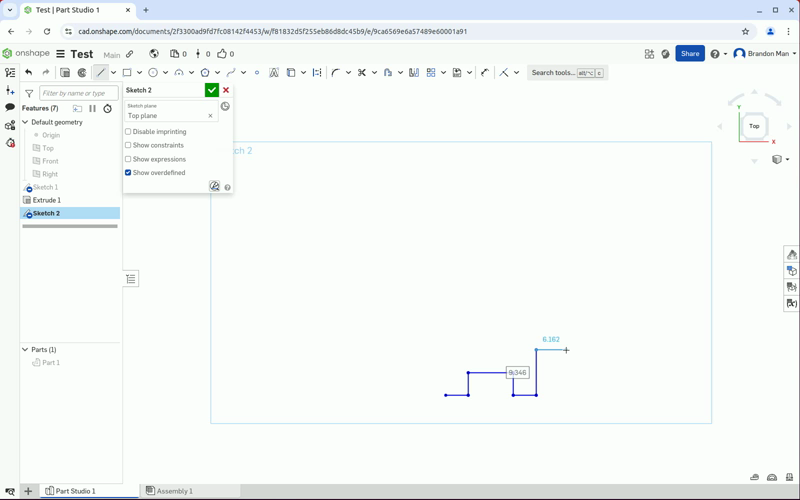
mouse_move(520, 327)
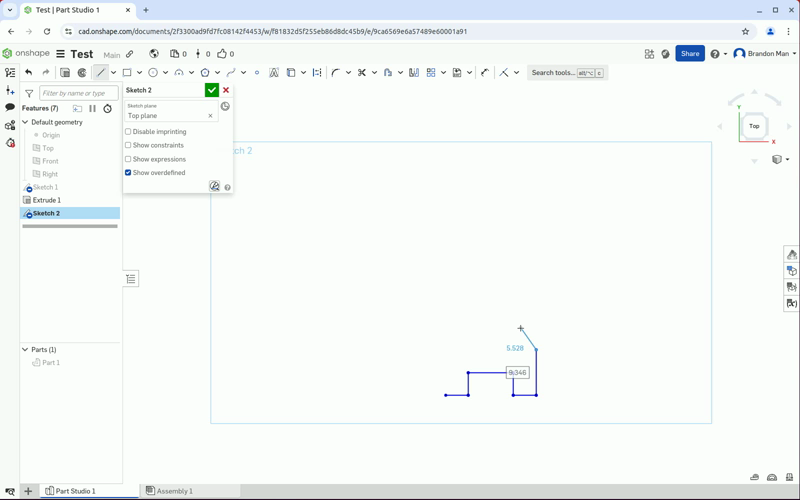
click(520, 327)
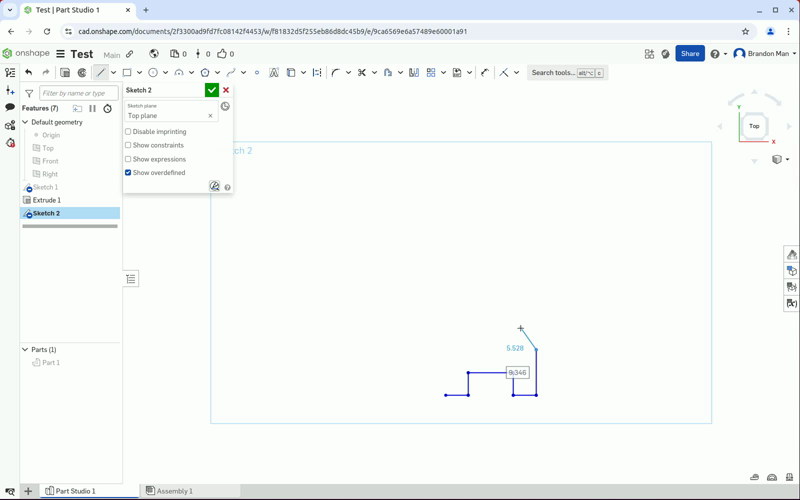
key_up(shift)
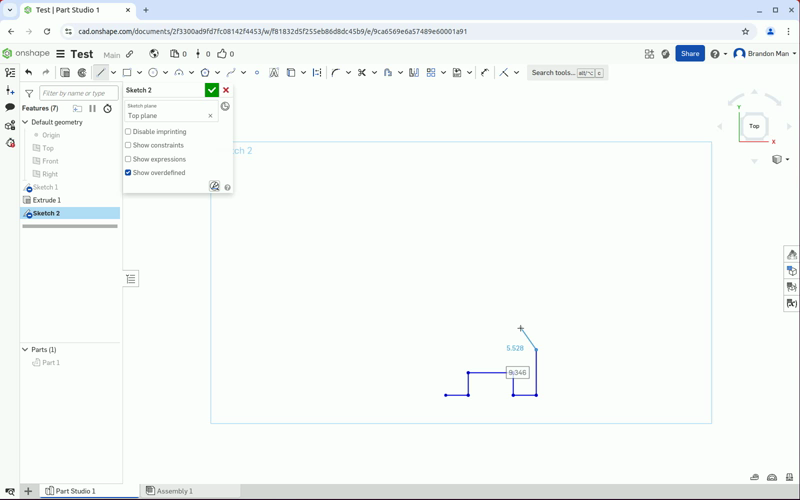
key_down(shift)
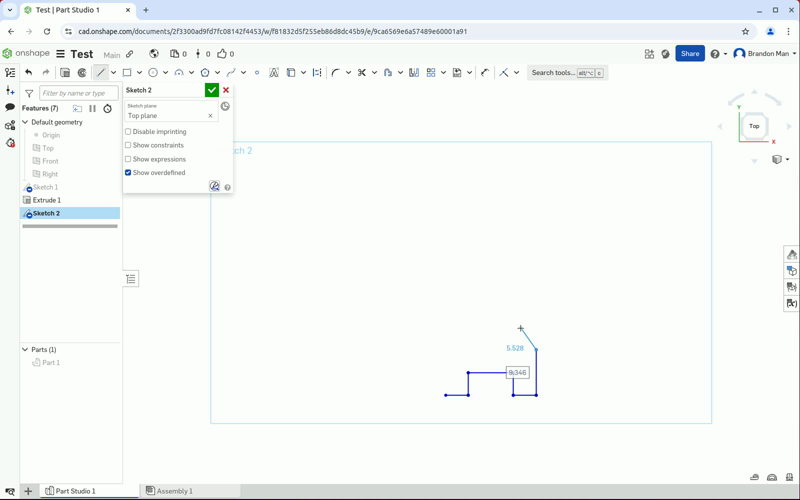
mouse_move(460, 327)
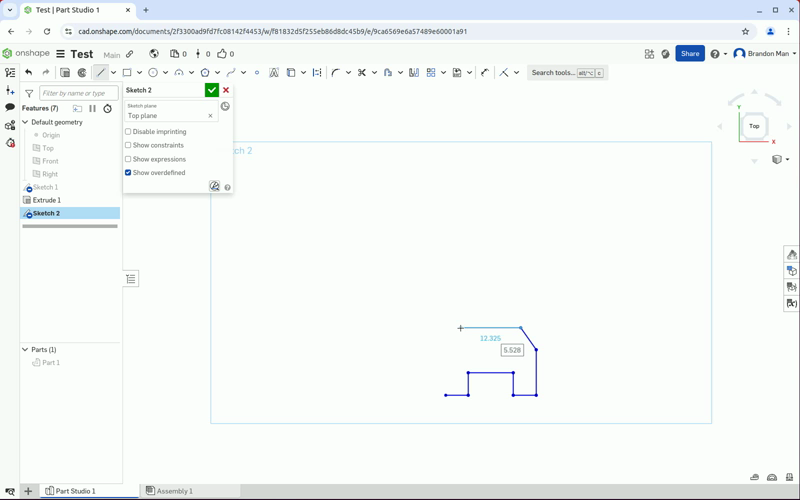
click(460, 327)
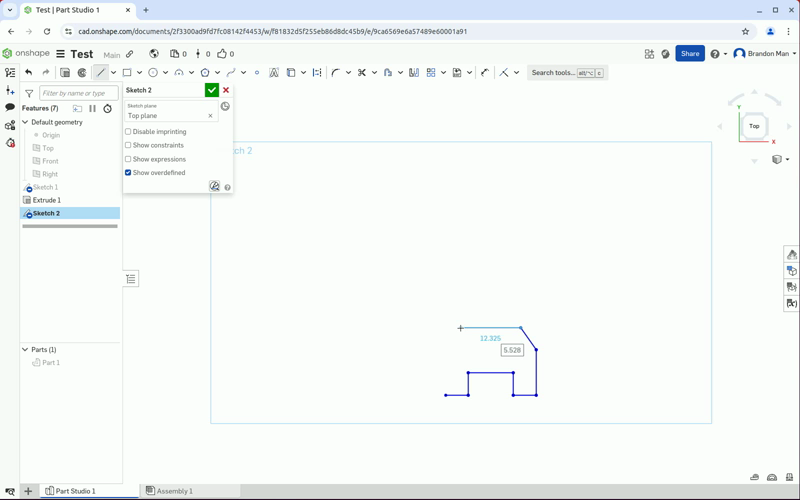
key_up(shift)
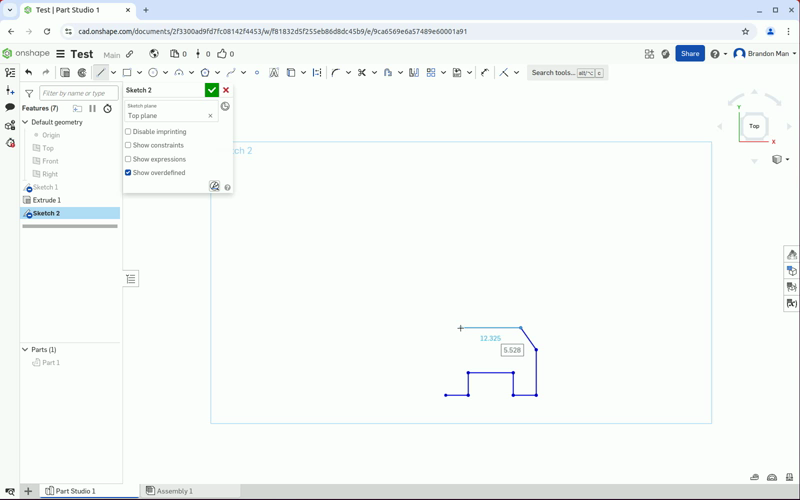
key_down(shift)
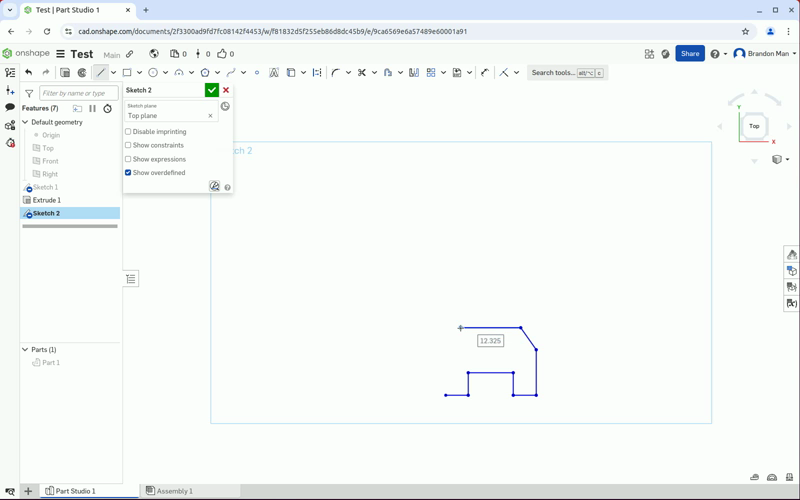
mouse_move(490, 327)
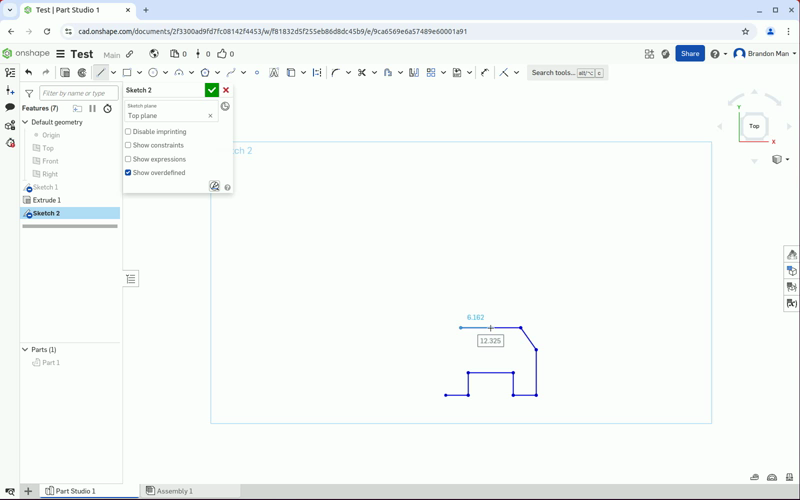
mouse_move(445, 349)
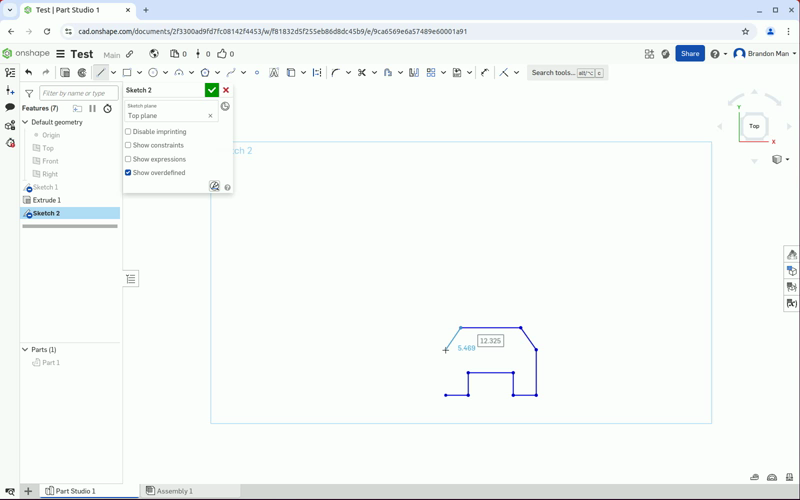
click(445, 349)
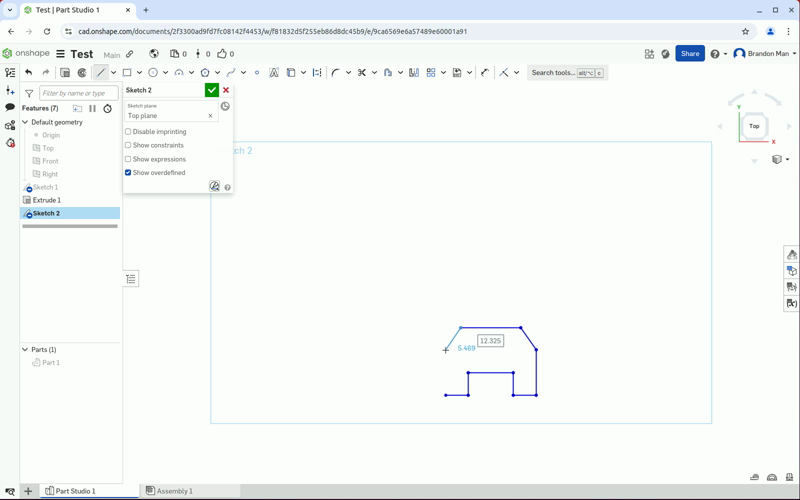
key_up(shift)
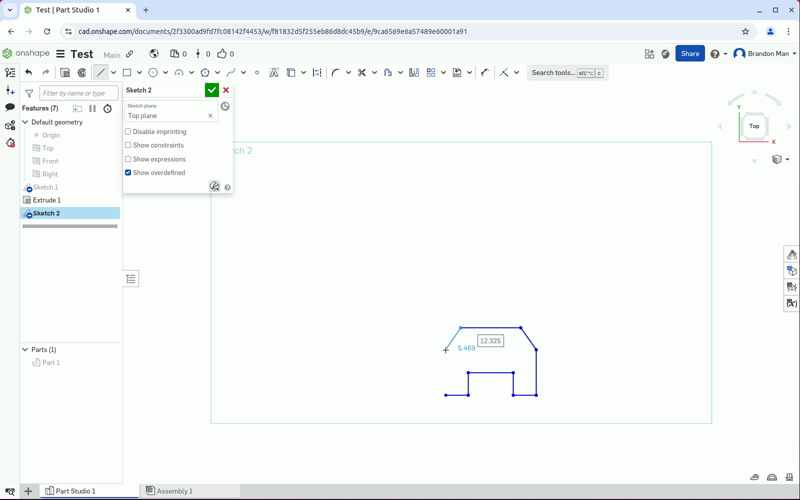
mouse_move(475, 349)
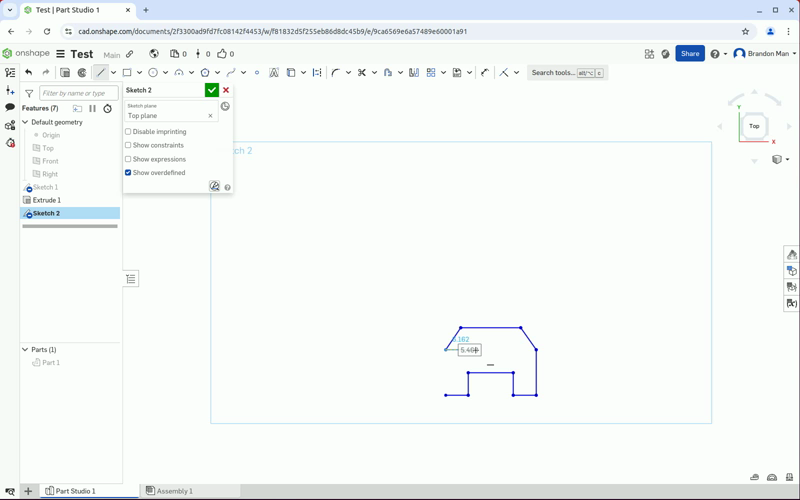
key_down(shift)
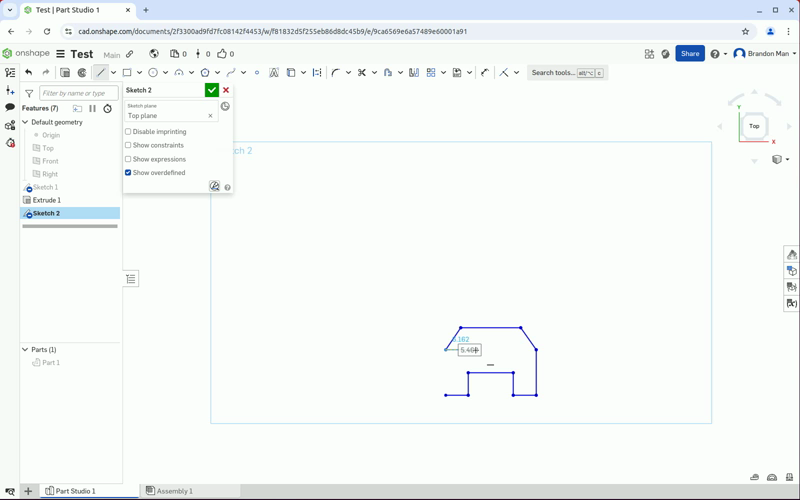
mouse_move(445, 395)
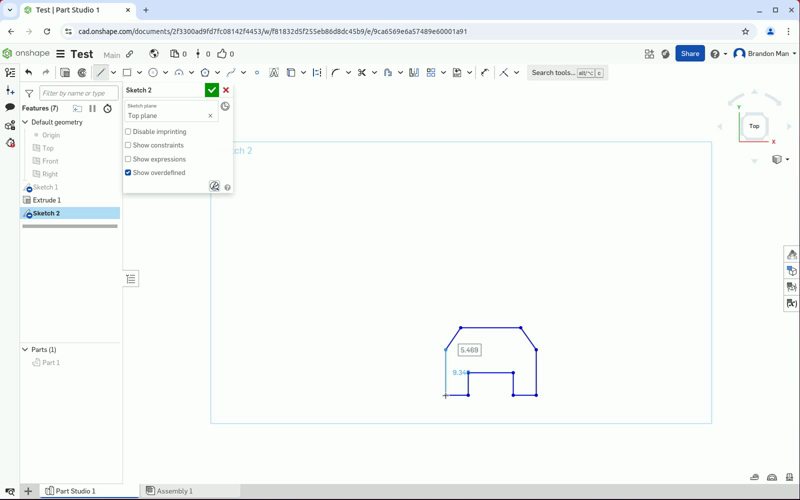
key_up(shift)
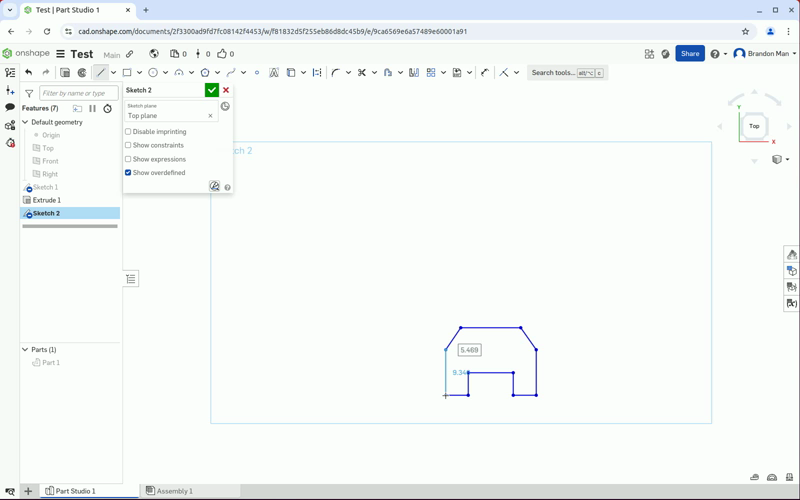
click(445, 395)
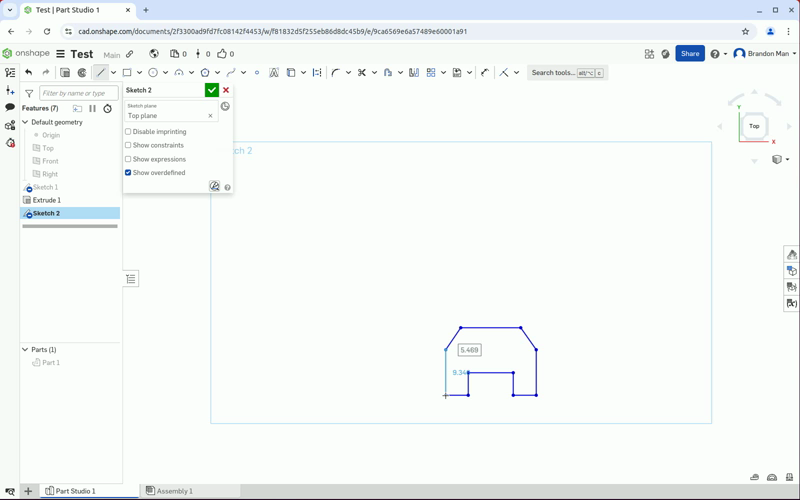
key(esc)
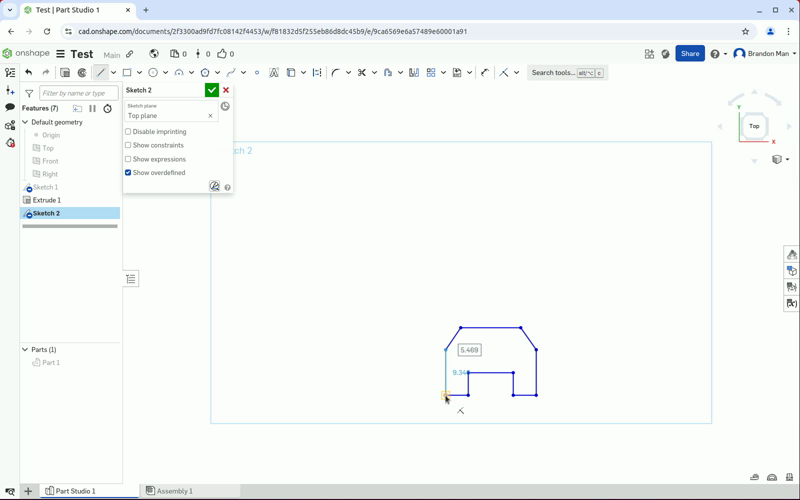
mouse_move(494, 357)
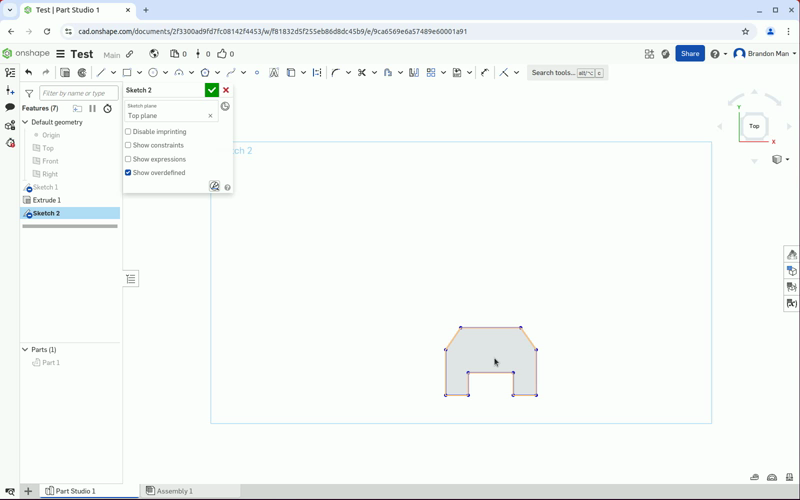
click(494, 357)
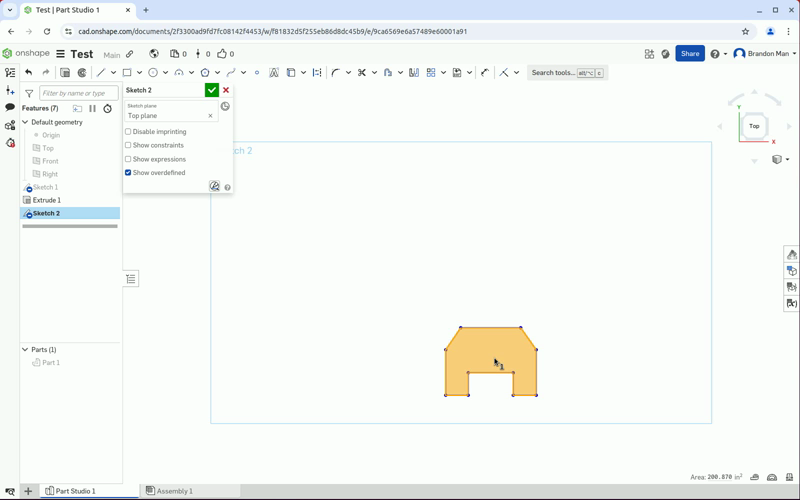
mouse_move(73, 352)
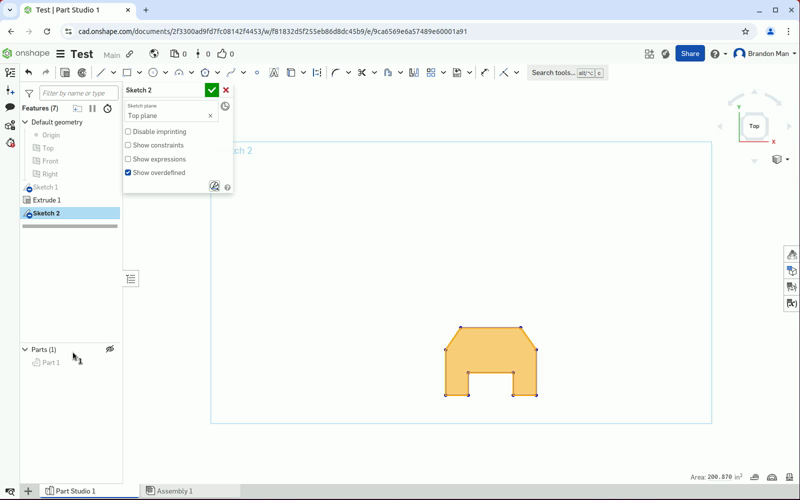
key(shift+y)
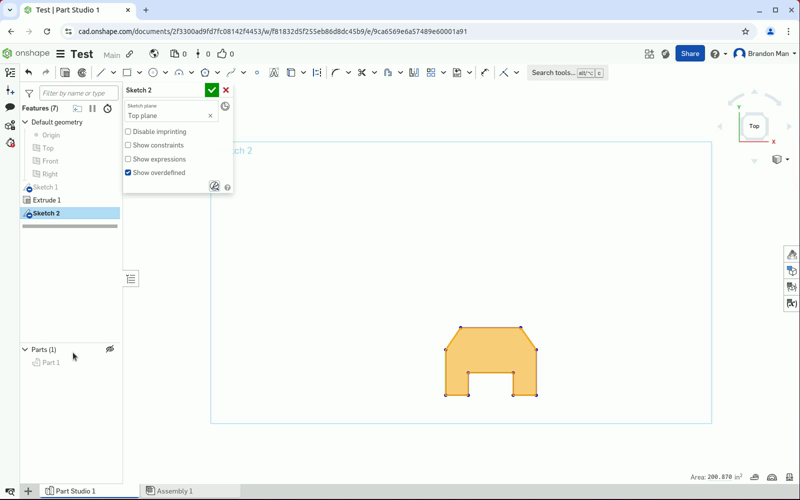
key(shift+e)
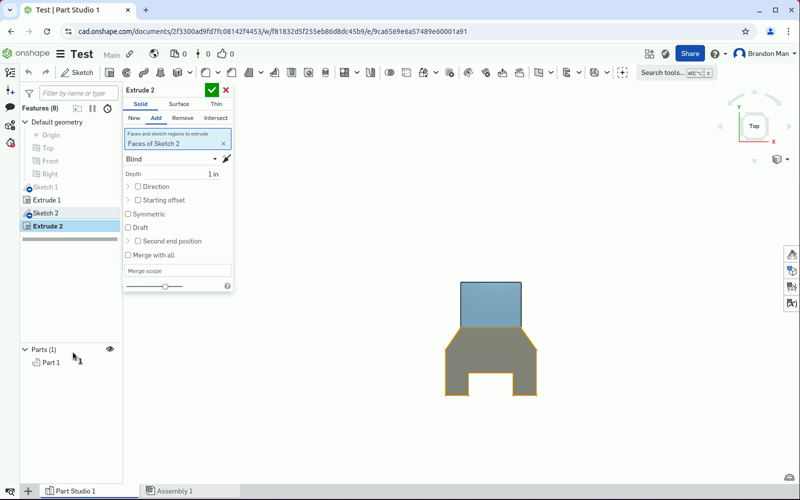
mouse_move(143, 106)
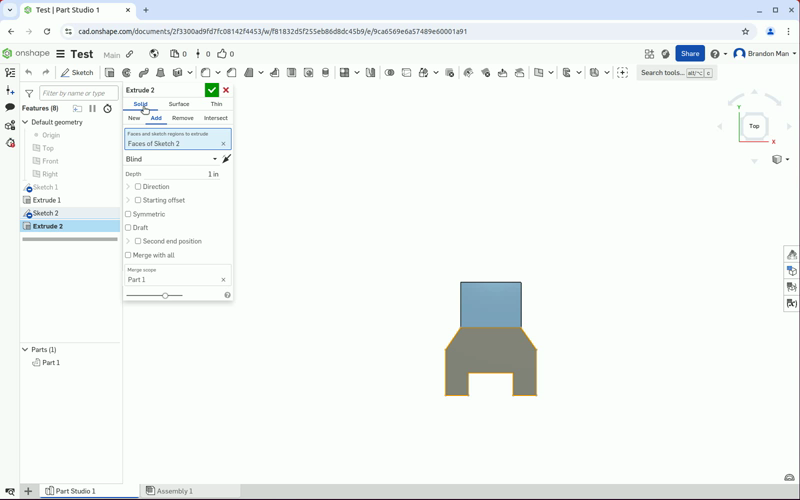
click(143, 106)
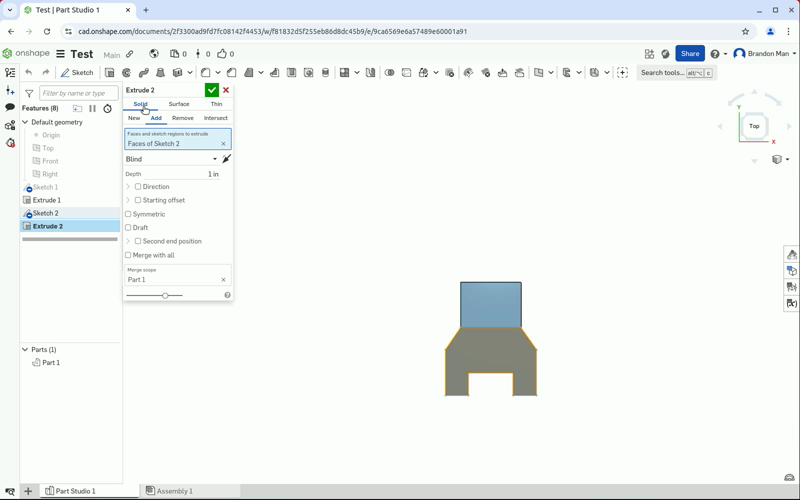
mouse_move(137, 120)
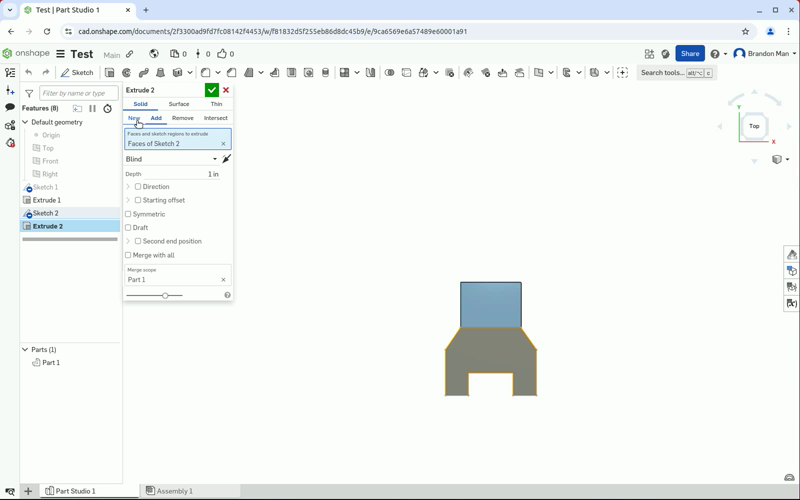
click(137, 120)
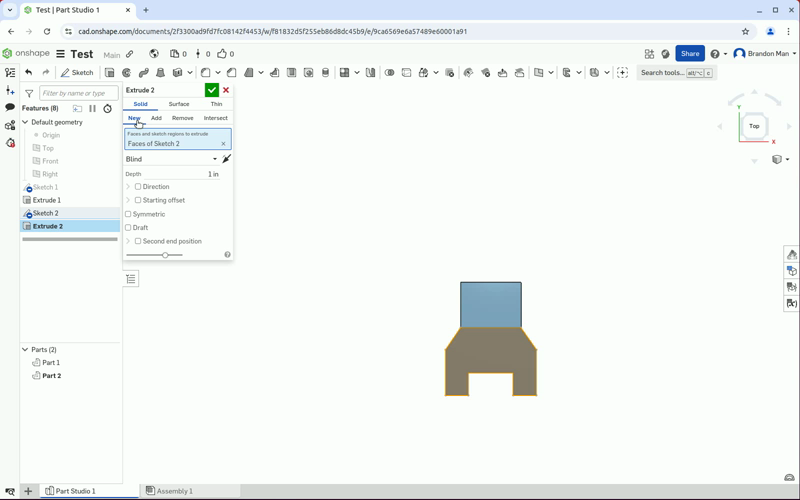
key(tab, 4)
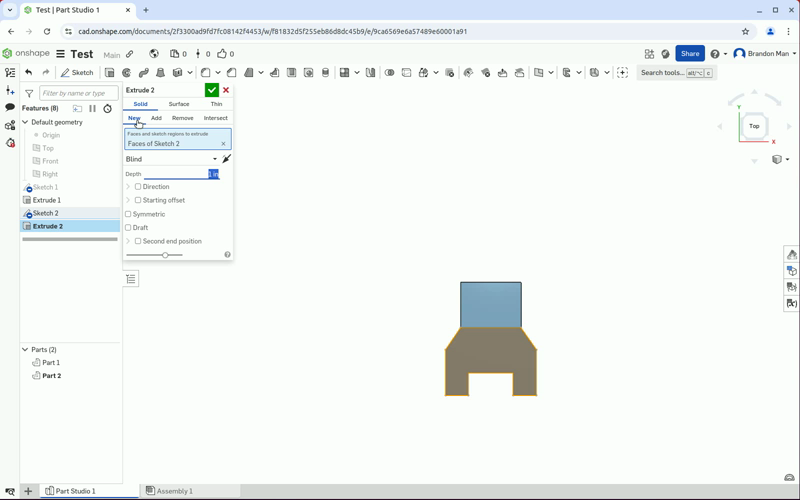
text(15.405)
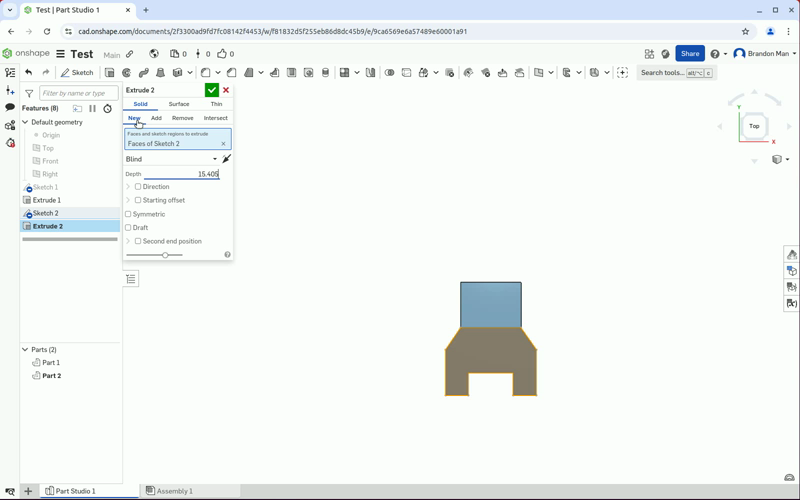
key(enter)
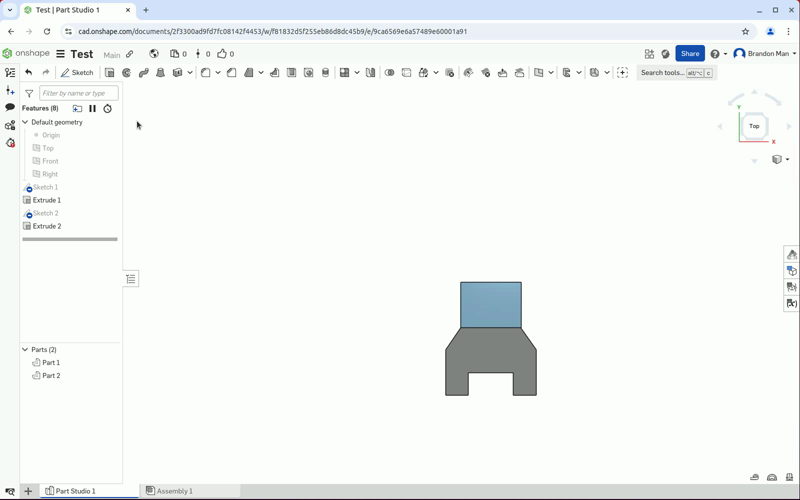
key(shift+h)
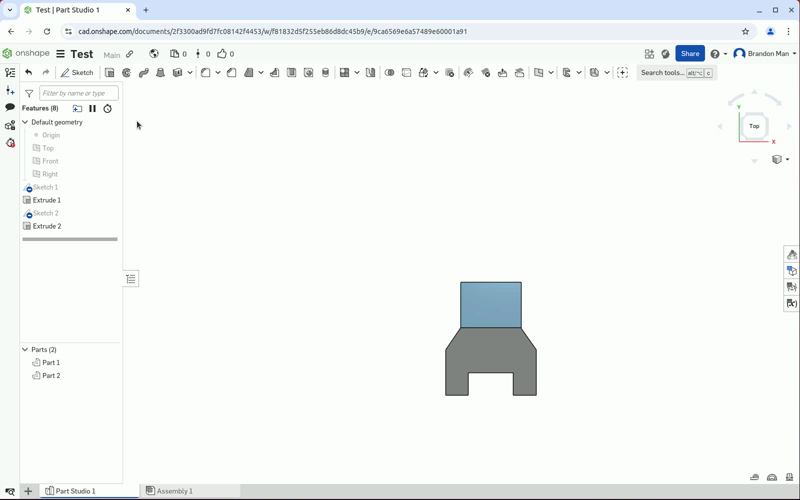
key(shift+h)
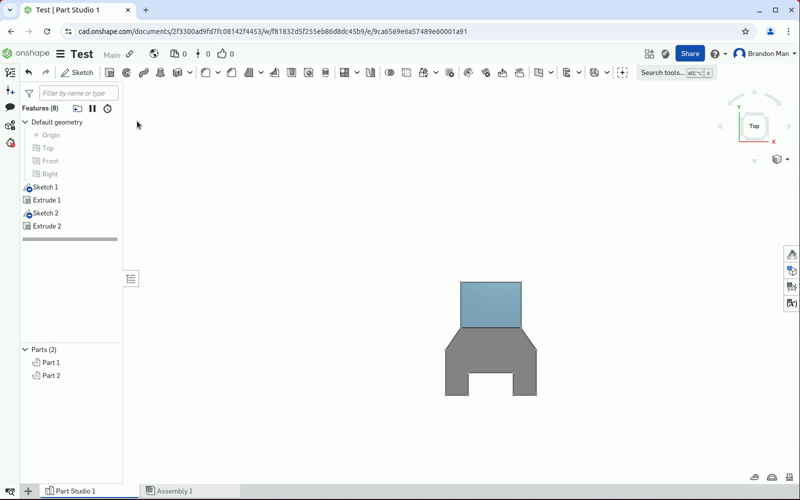
key(shift+7)
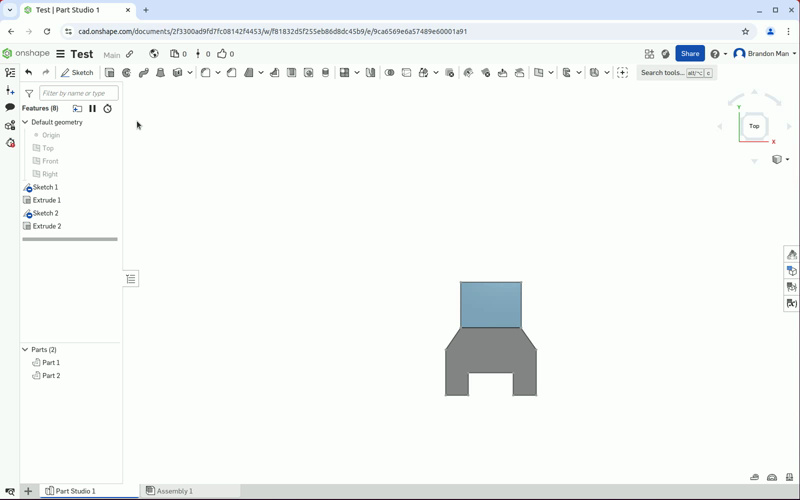
key(up, 3)
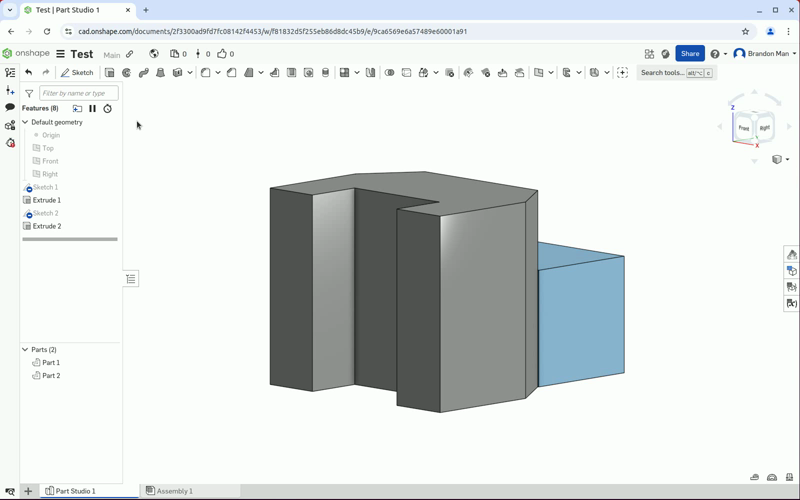
key(left, 3)
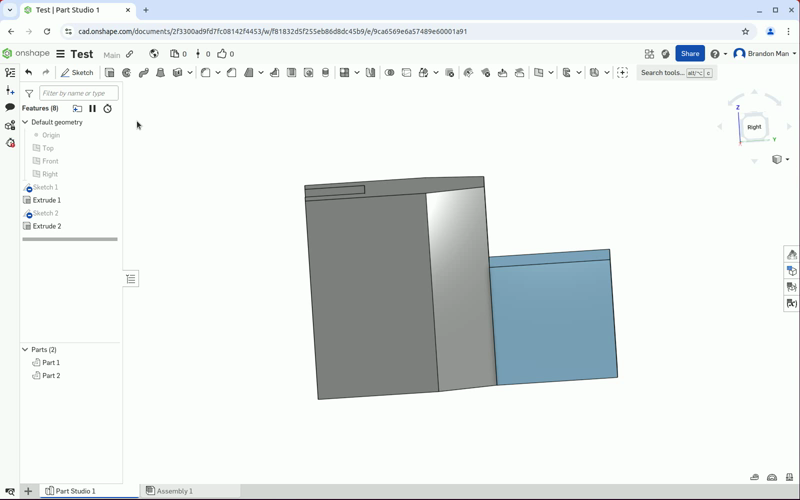
key(right, 3)
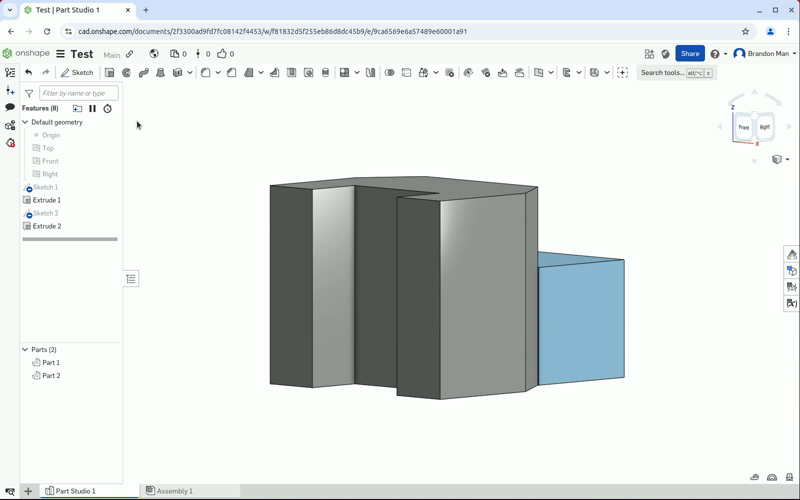
key(down, 3)
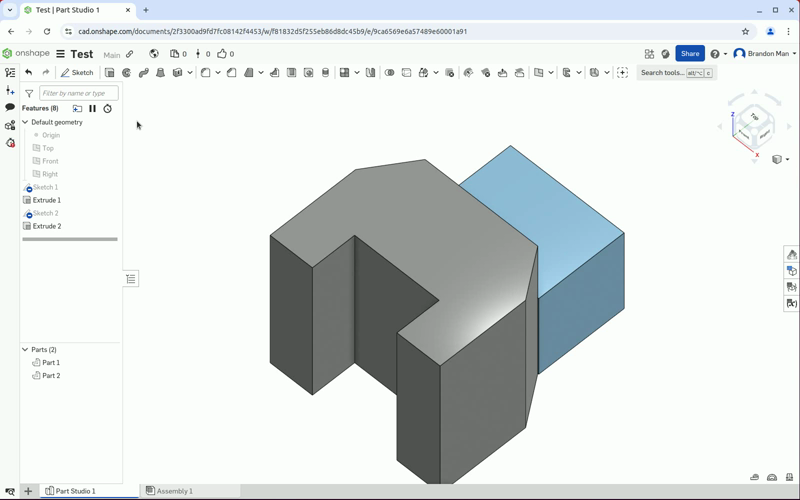
mouse_move(73, 189)
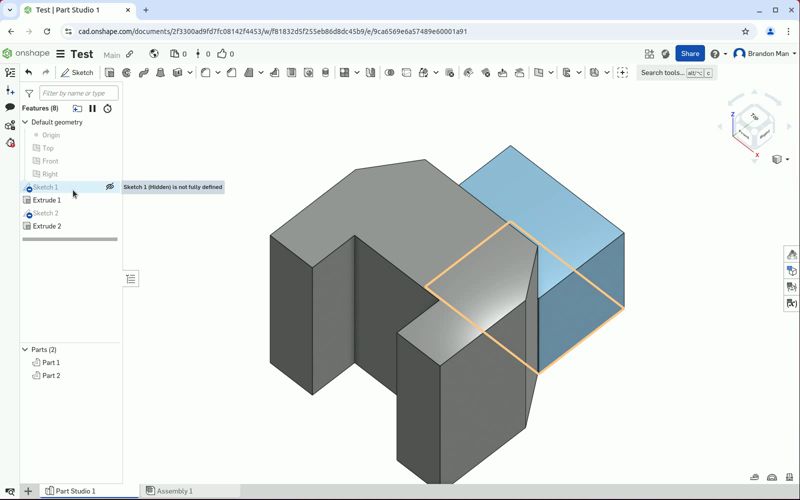
click(73, 189)